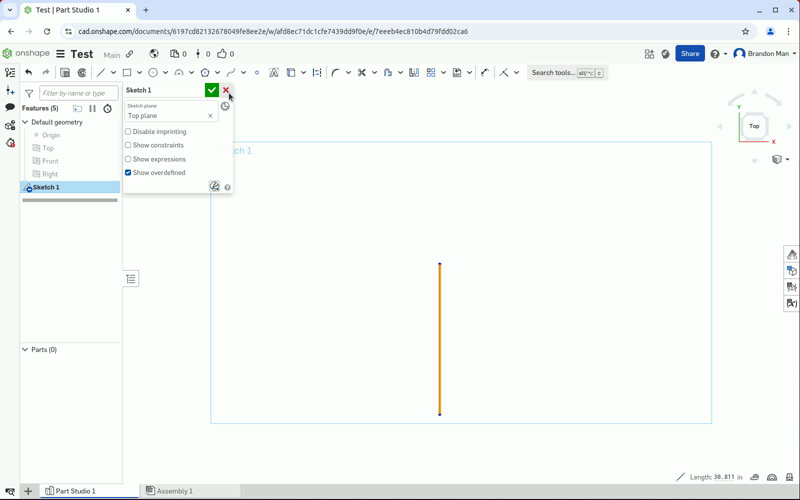
key(shift+h)
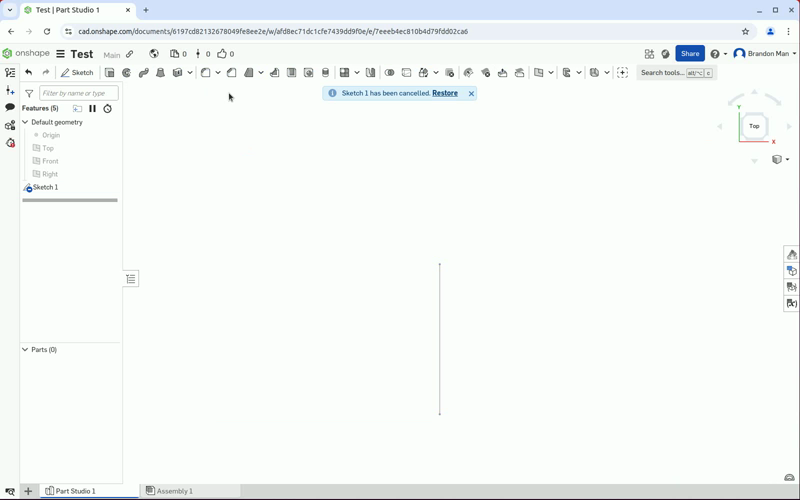
key(shift+s)
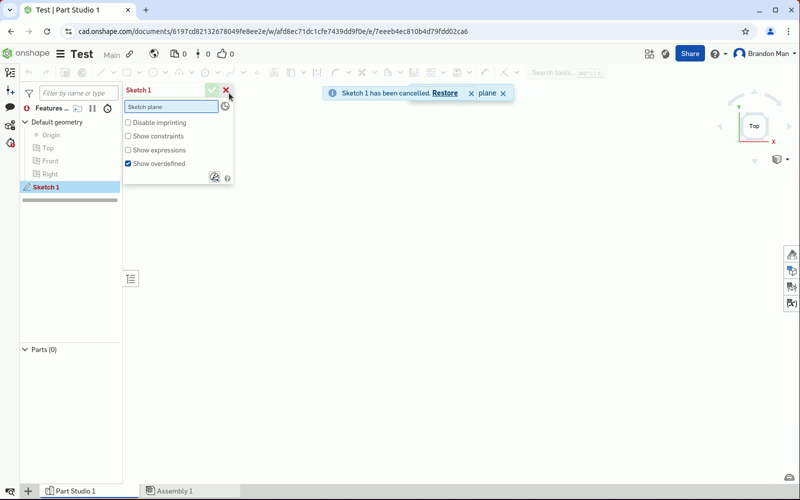
mouse_move(73, 150)
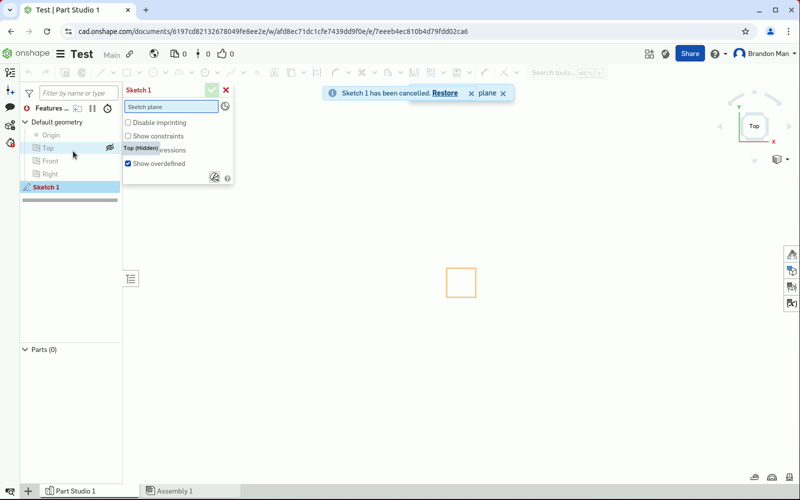
click(73, 150)
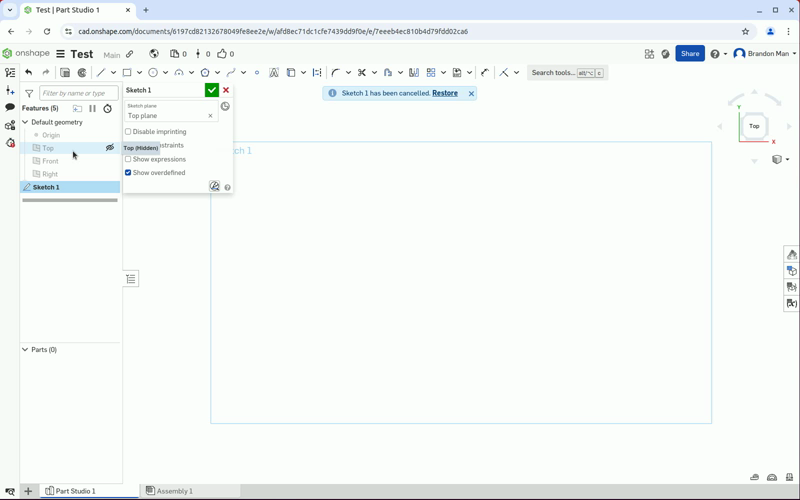
mouse_move(73, 352)
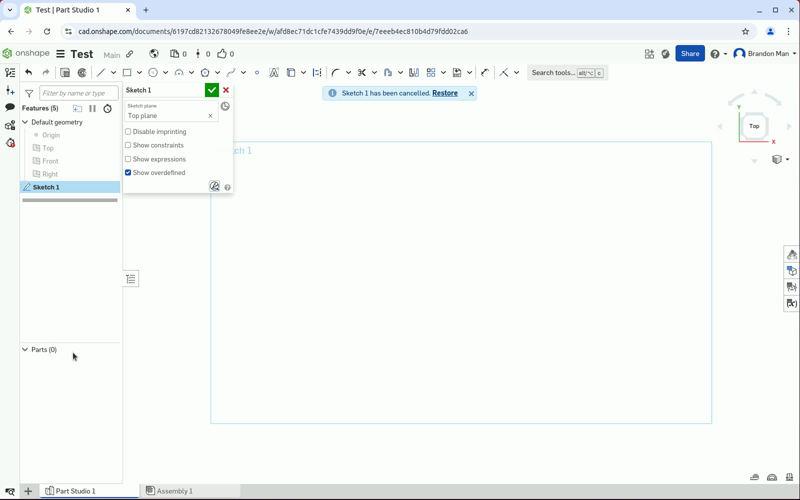
key(y)
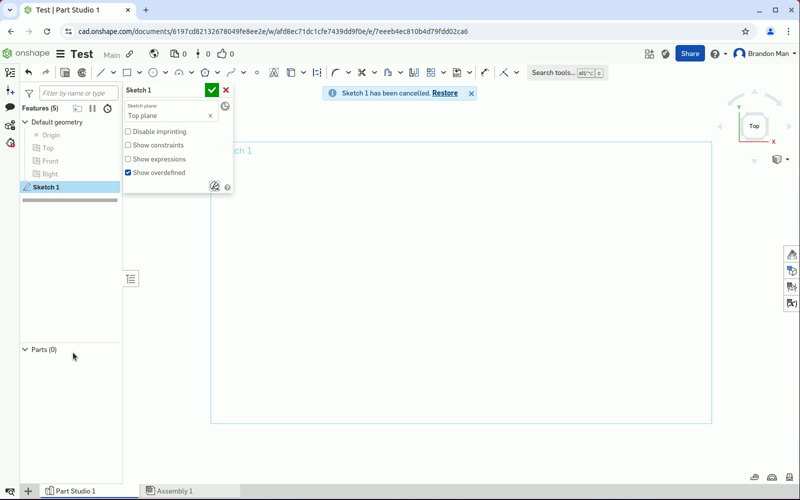
key(c)
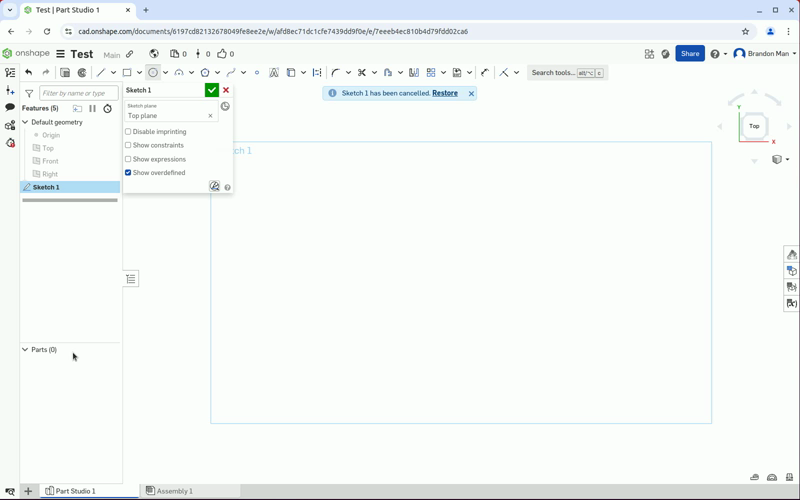
key_down(shift)
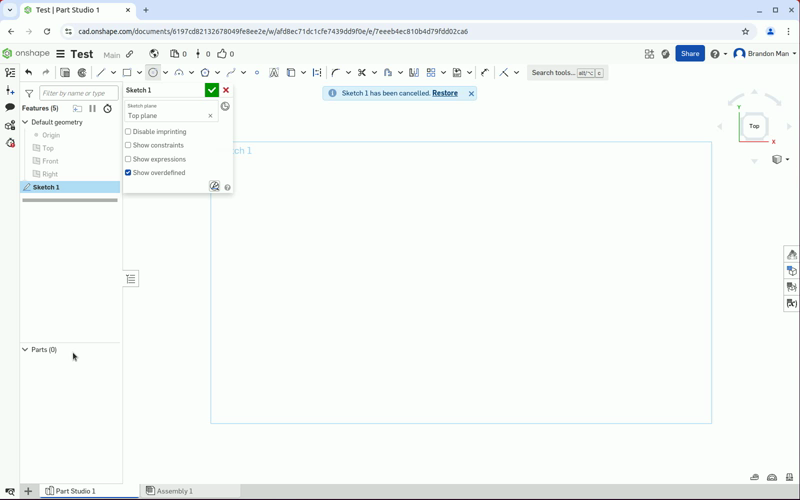
mouse_move(460, 282)
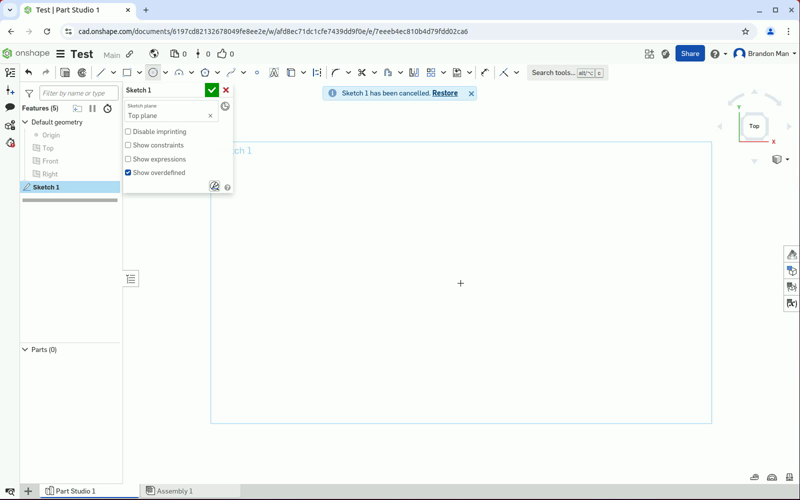
click(460, 282)
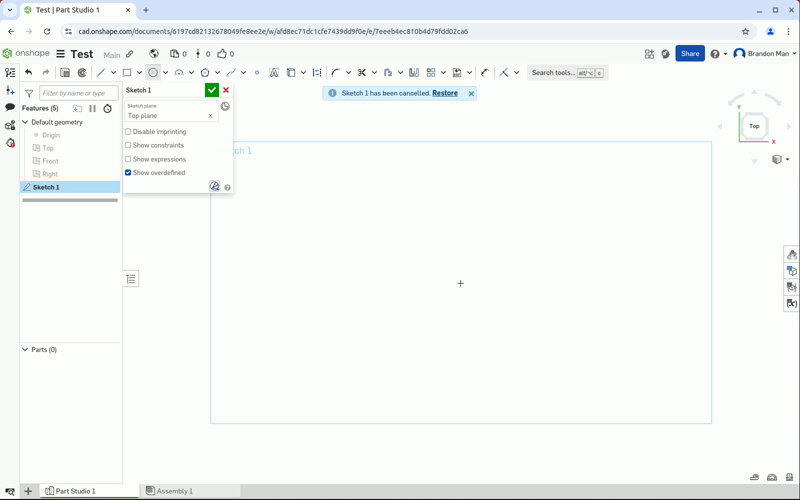
key_up(shift)
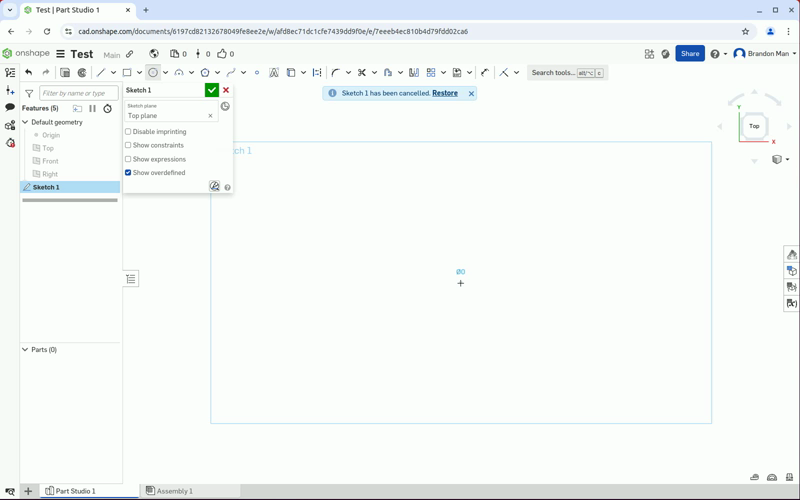
mouse_move(473, 282)
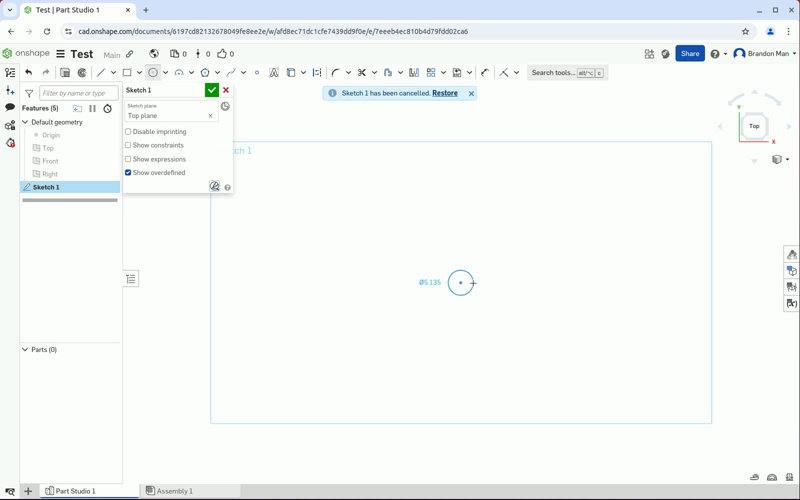
click(473, 282)
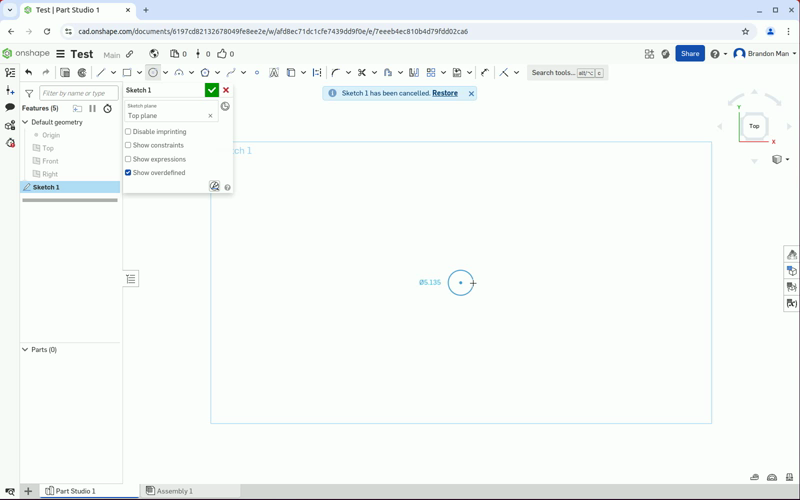
key(esc)
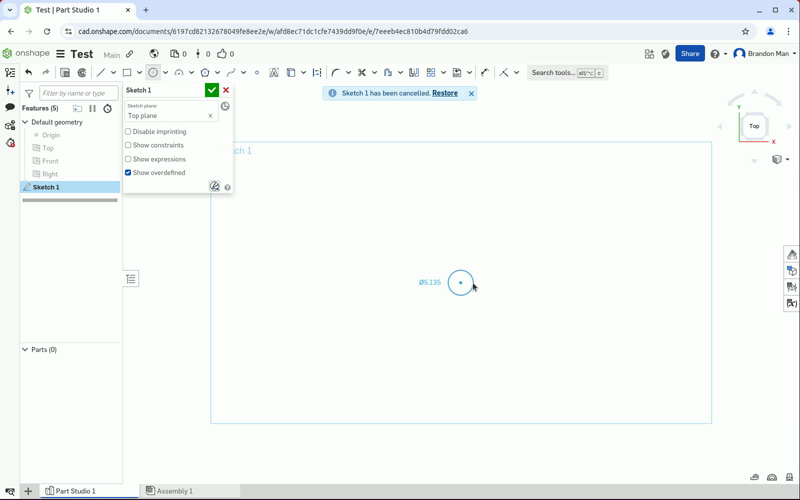
key(c)
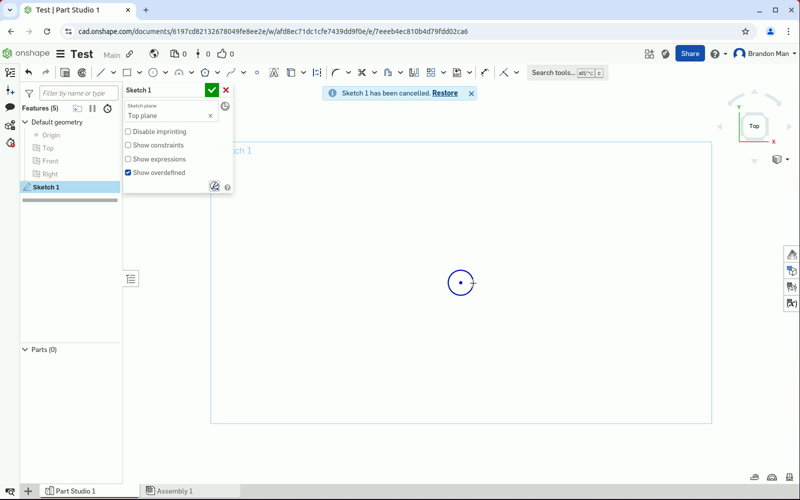
key_down(shift)
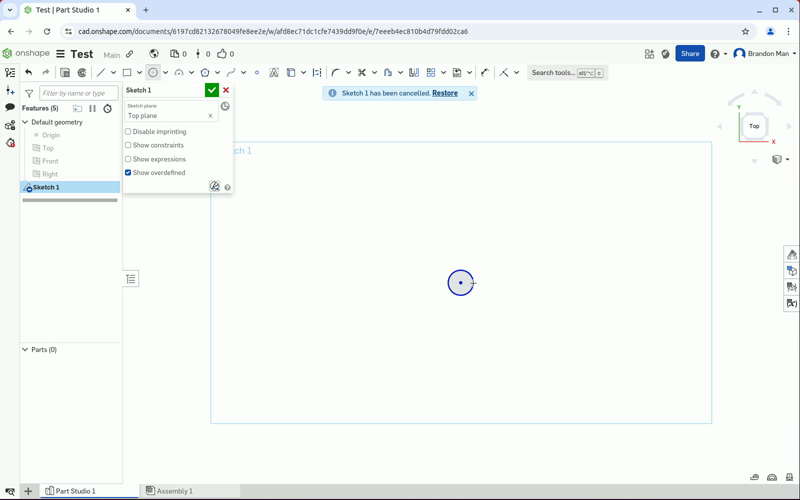
mouse_move(460, 282)
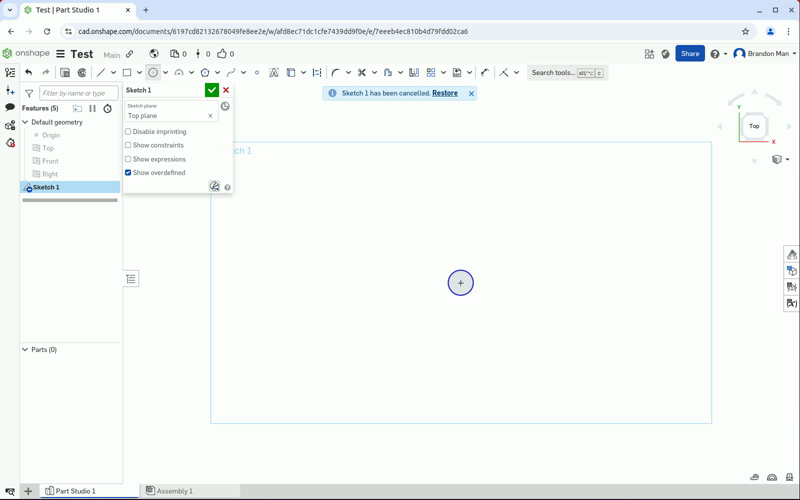
click(460, 282)
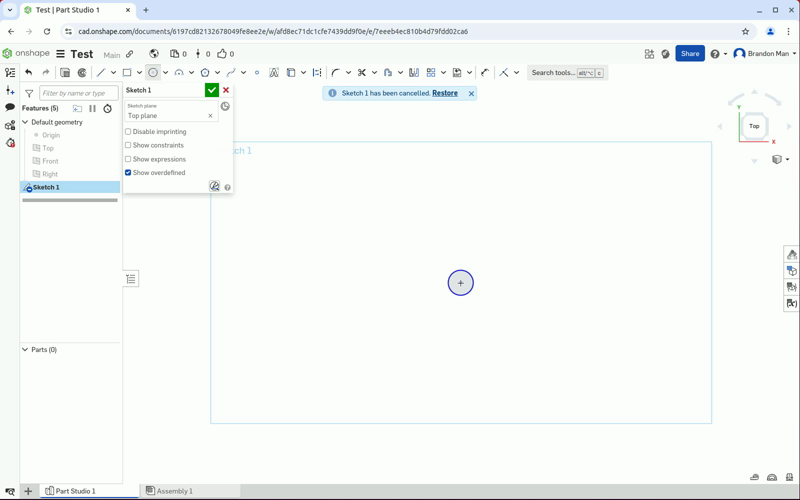
key_up(shift)
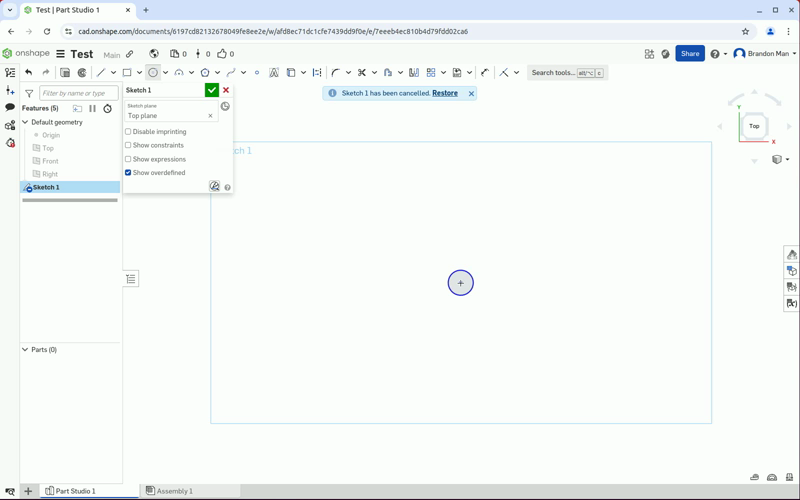
mouse_move(468, 282)
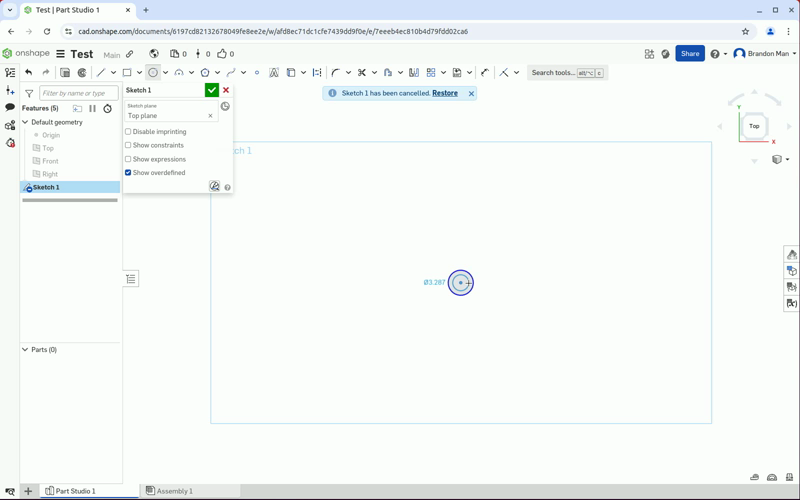
click(468, 282)
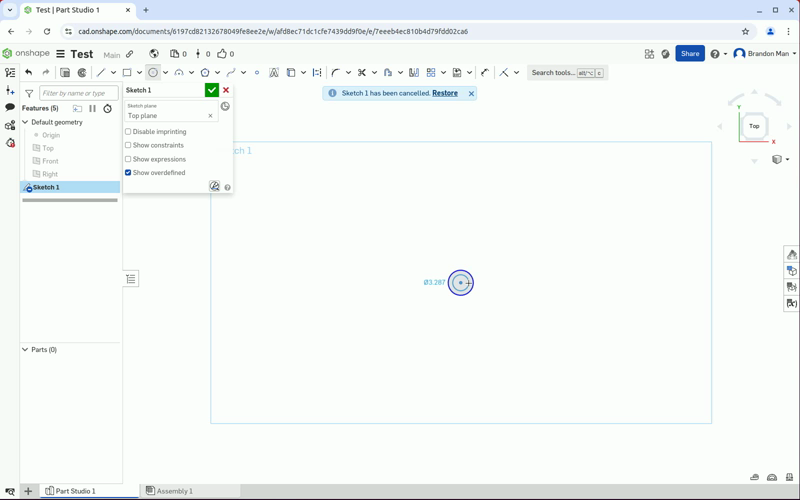
key(esc)
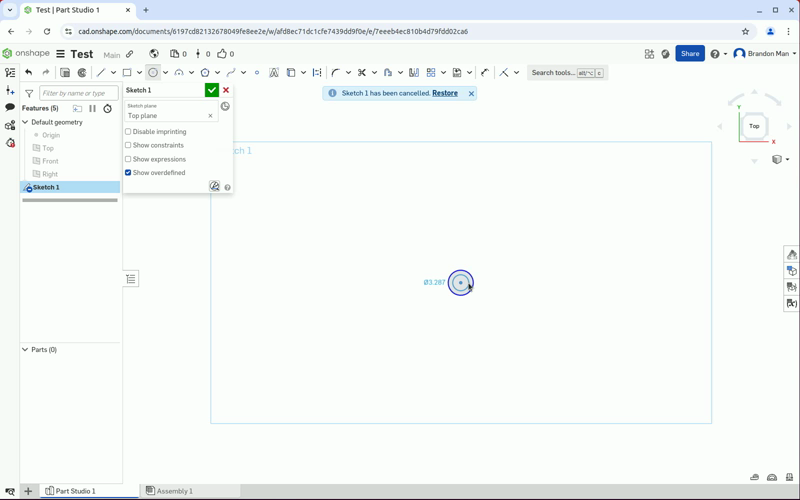
mouse_move(468, 290)
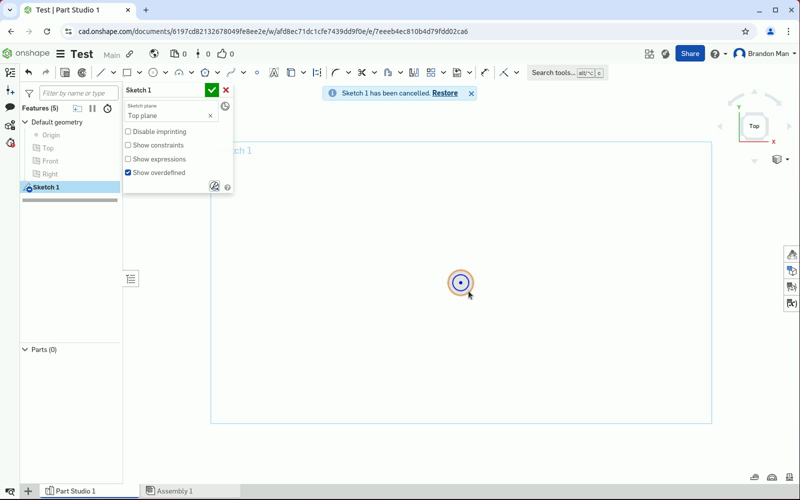
scroll(6)
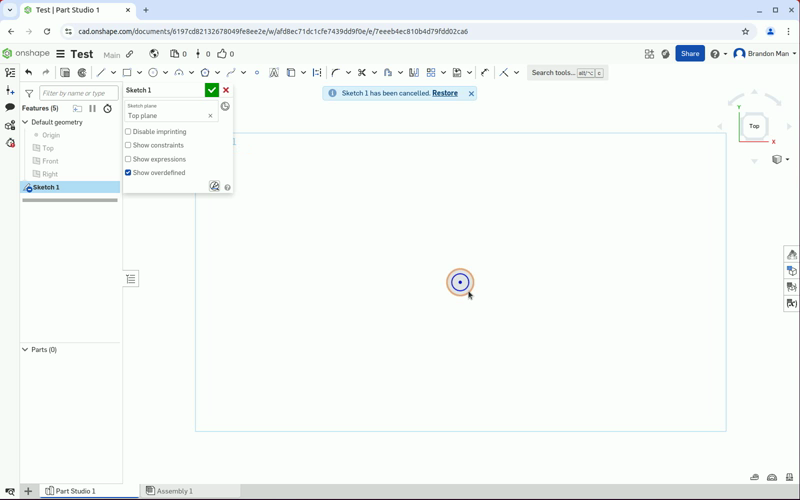
scroll(6)
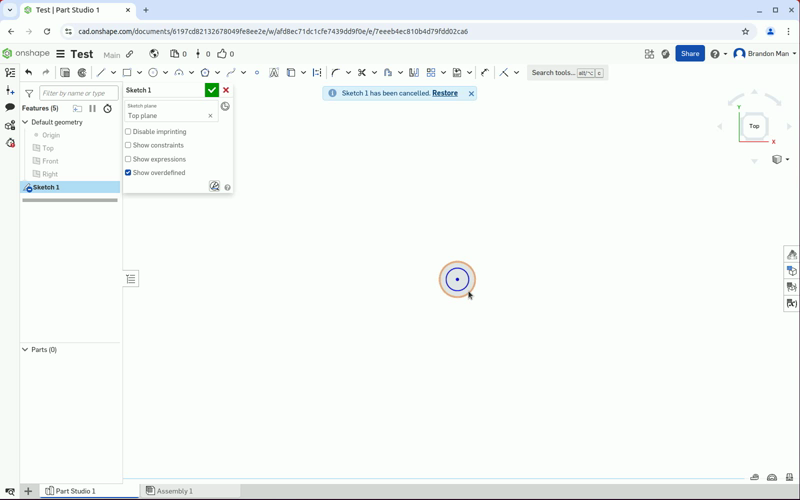
scroll(6)
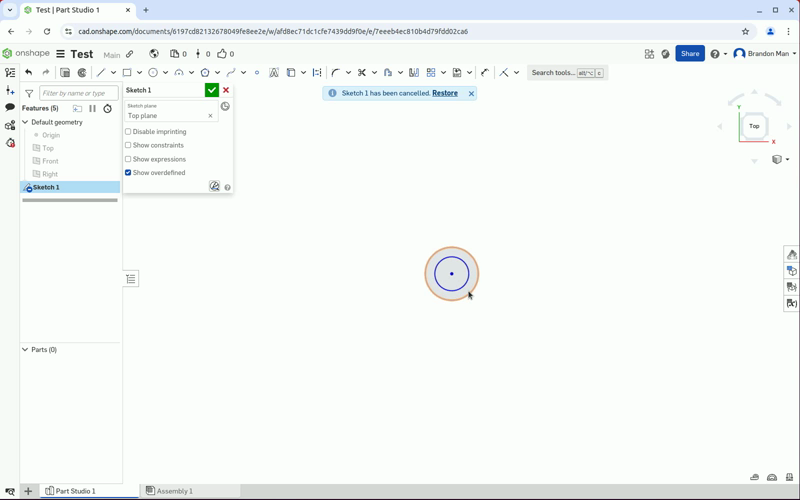
scroll(6)
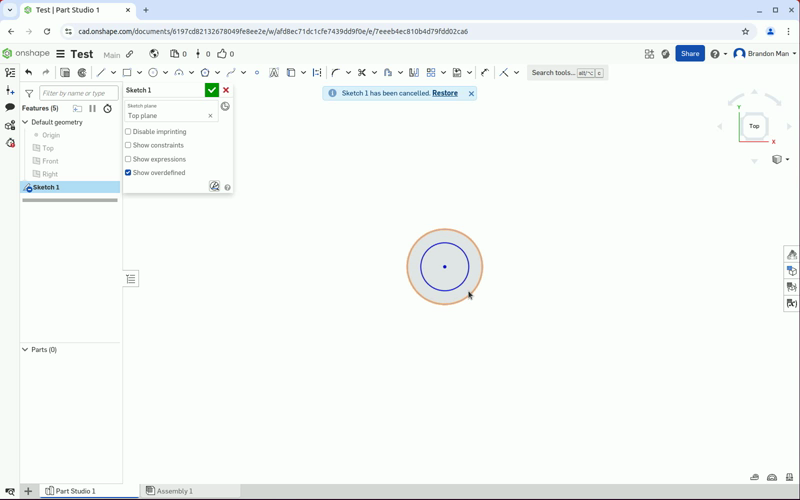
scroll(6)
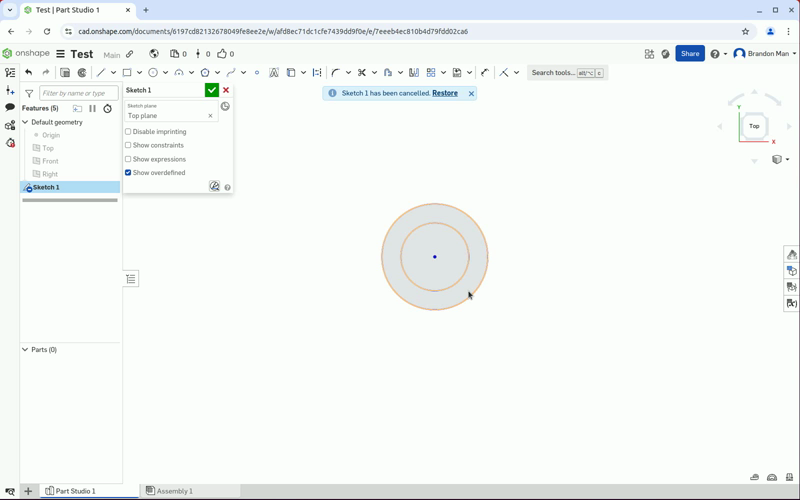
scroll(6)
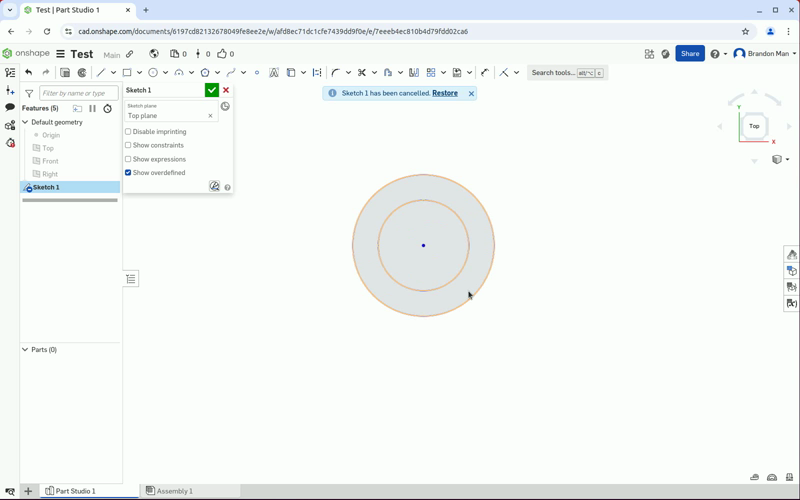
scroll(6)
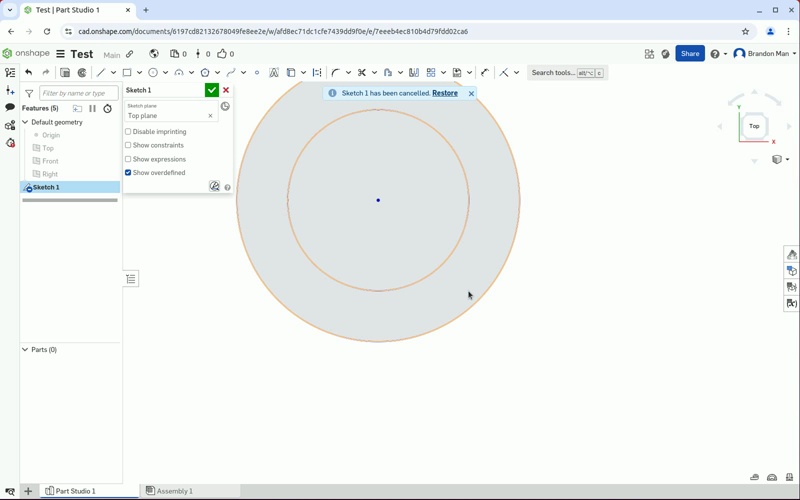
click(468, 290)
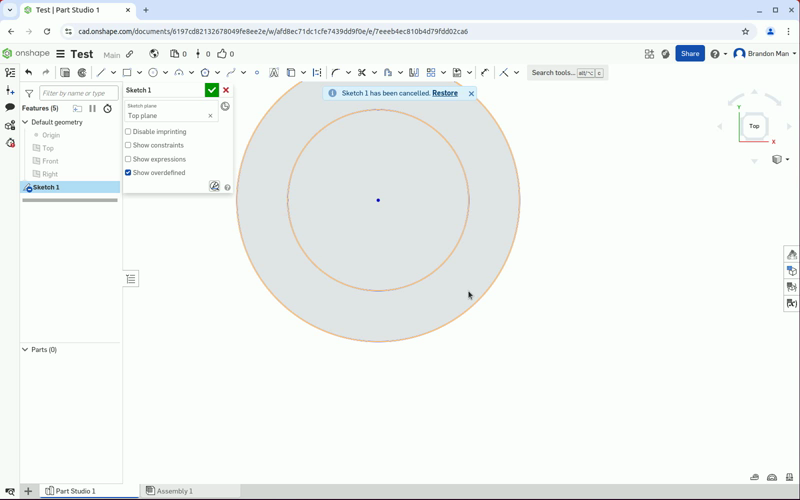
scroll(-6)
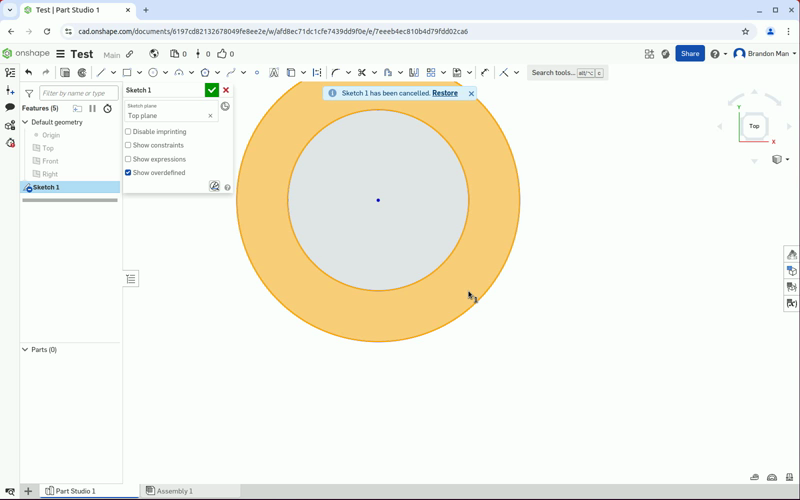
scroll(-6)
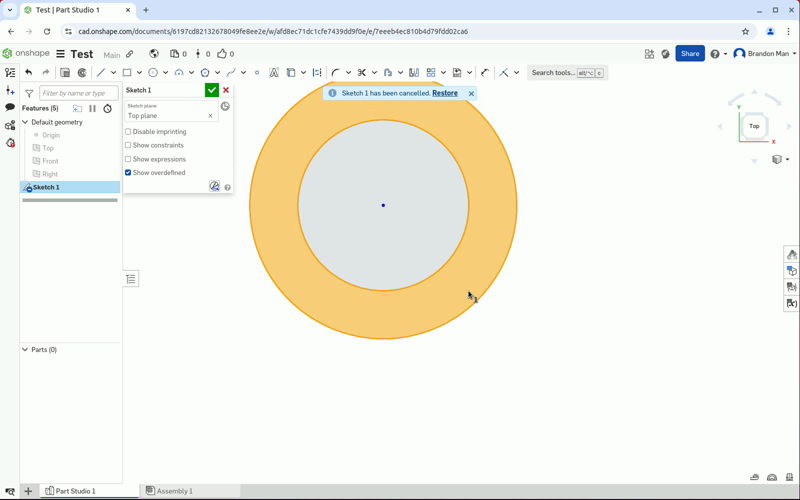
scroll(-6)
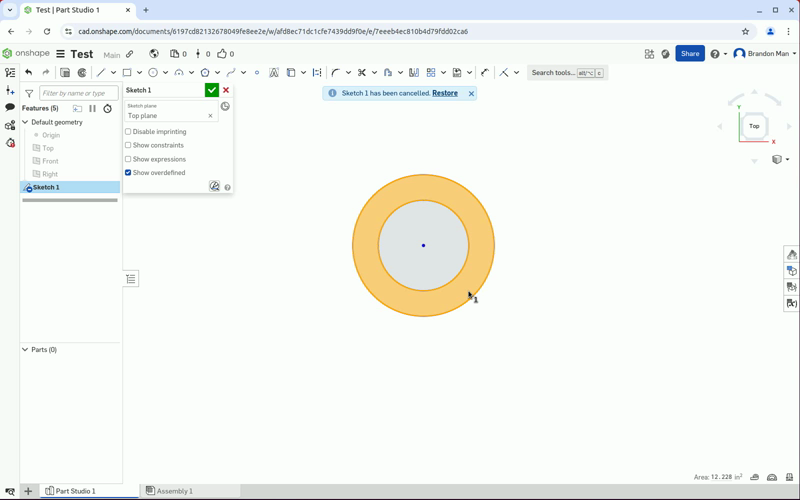
scroll(-6)
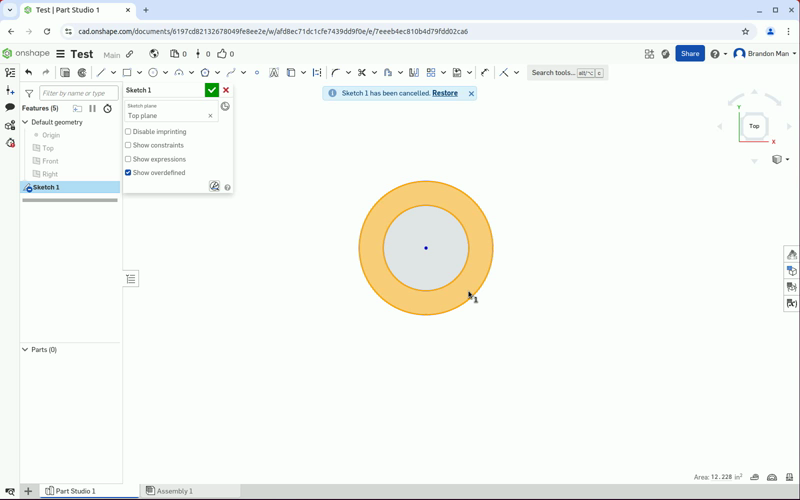
scroll(-6)
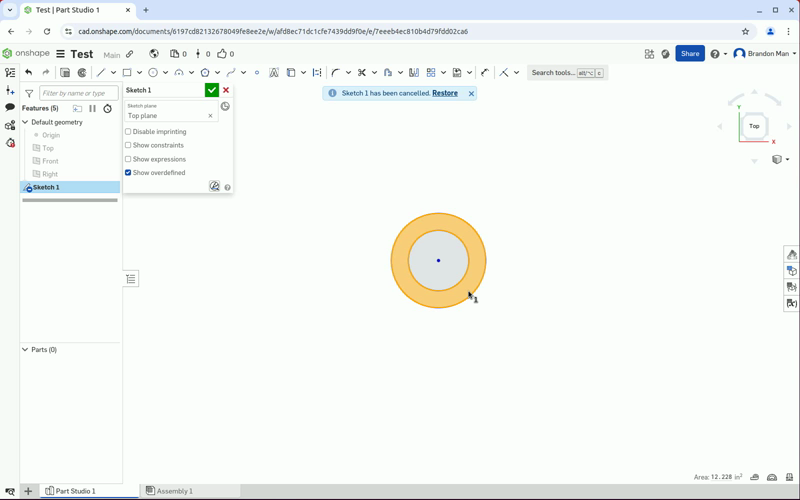
scroll(-6)
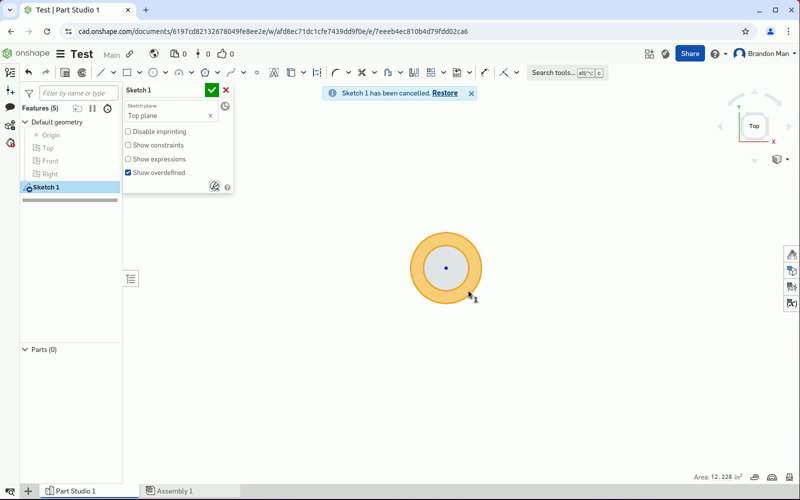
scroll(-6)
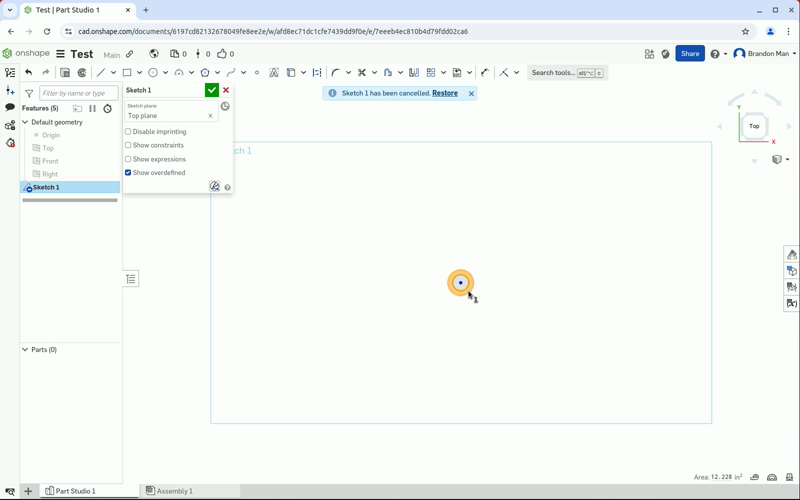
mouse_move(73, 352)
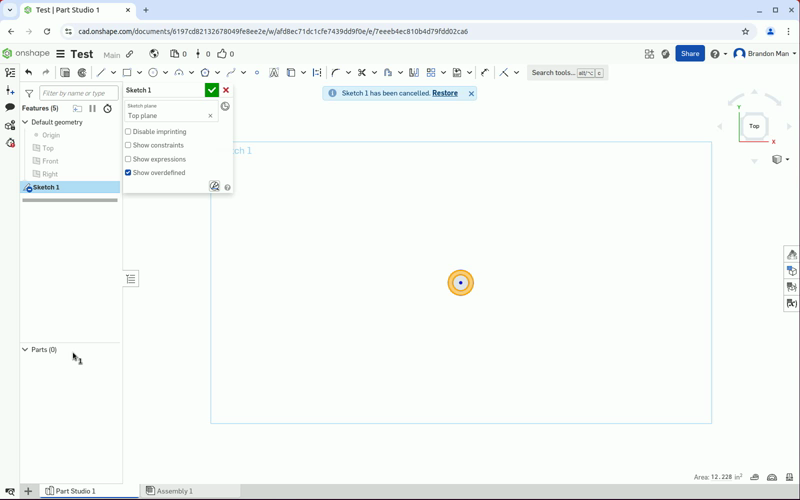
key(shift+y)
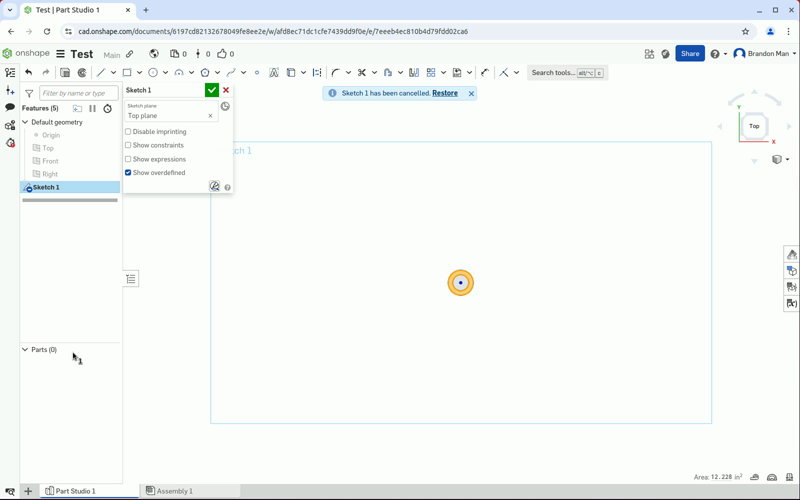
key(shift+e)
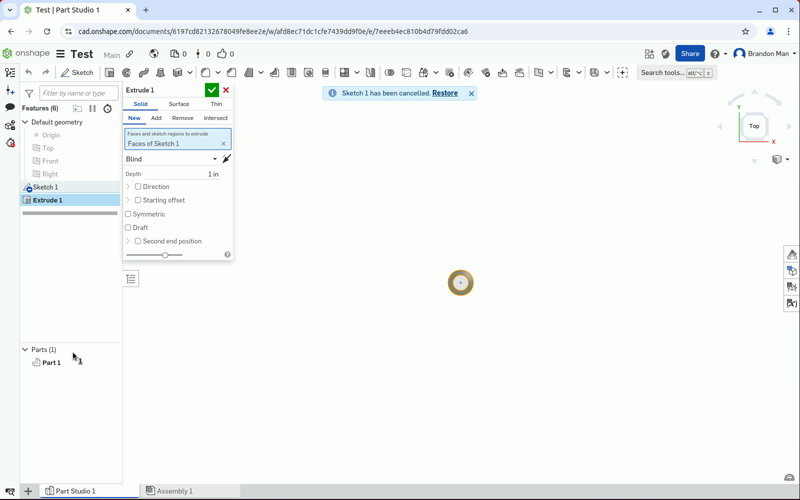
mouse_move(143, 106)
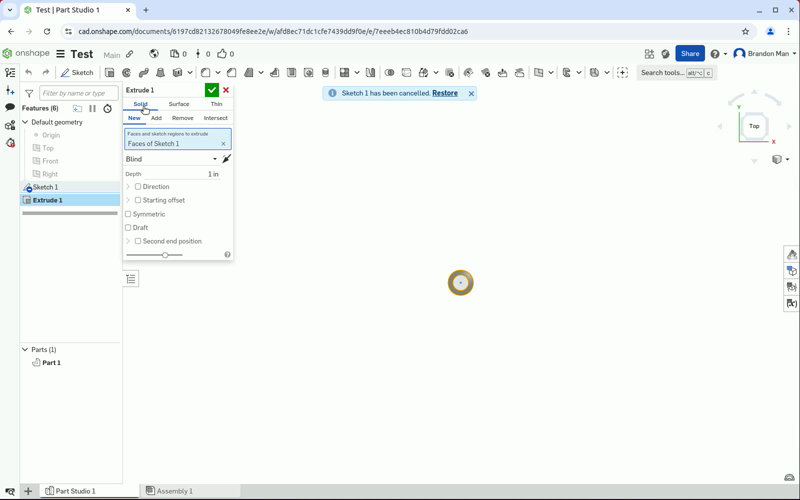
click(143, 106)
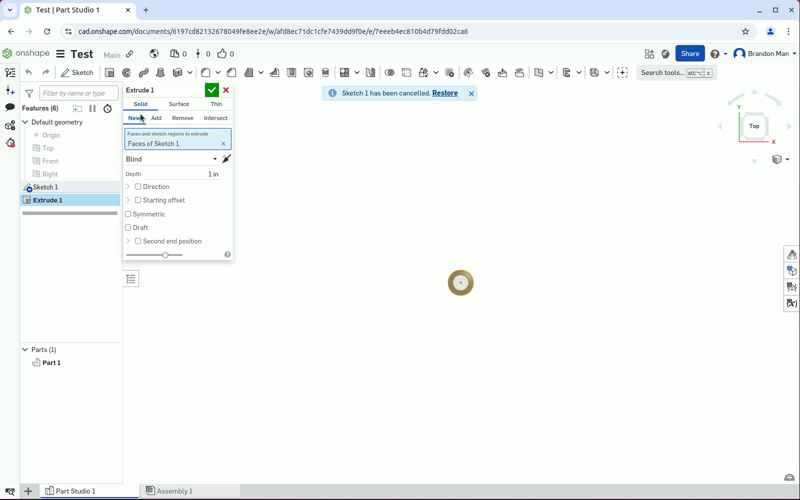
mouse_move(137, 120)
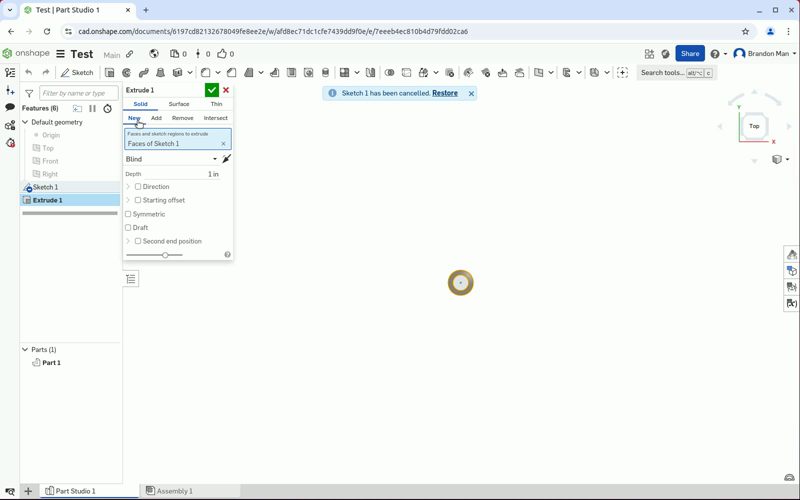
click(137, 120)
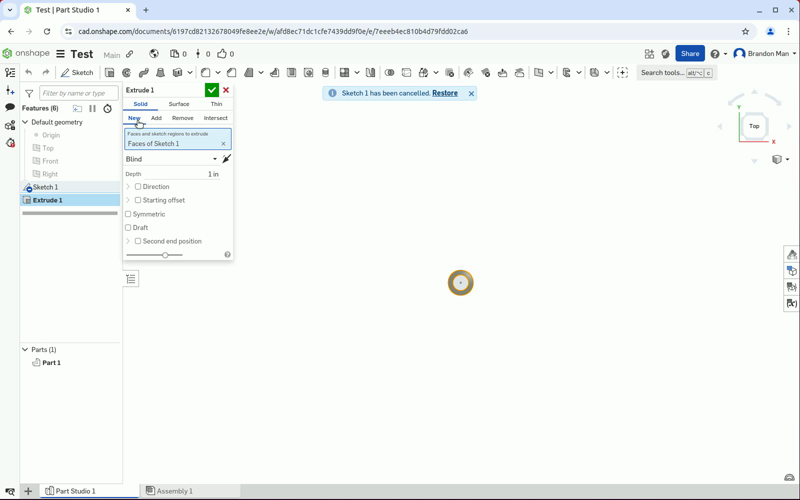
key(tab, 4)
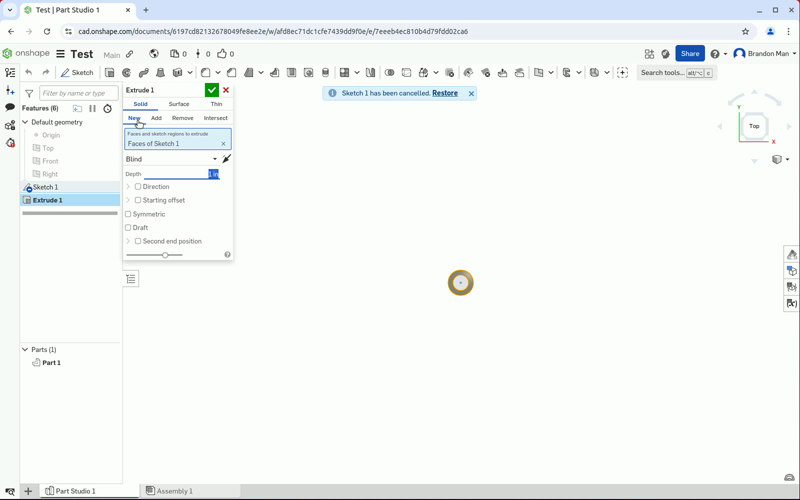
text(10.351)
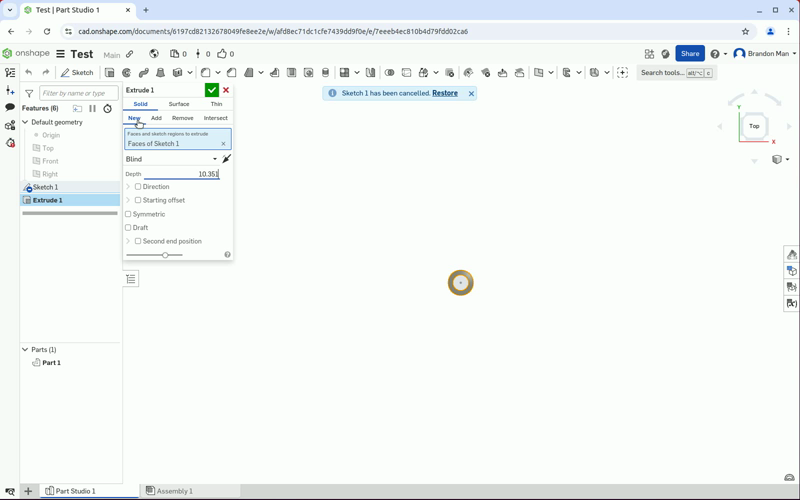
key(enter)
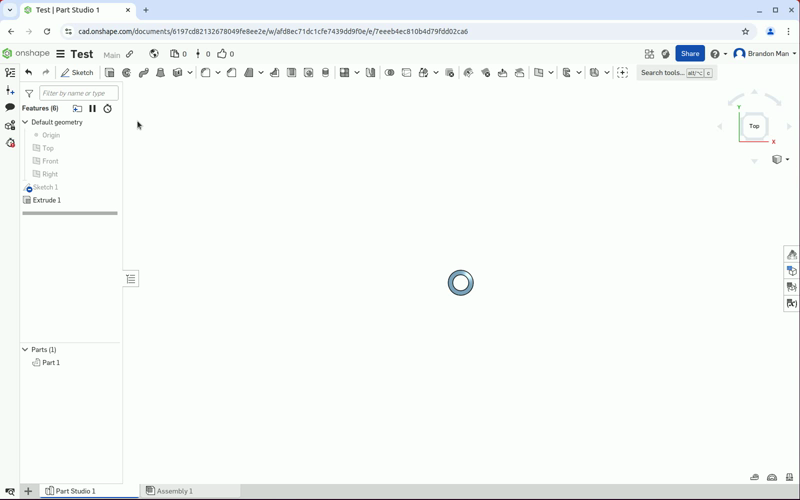
key(shift+h)
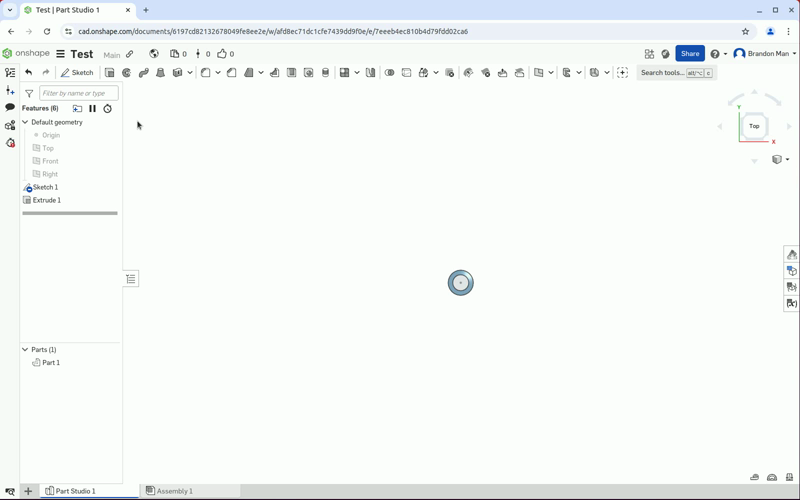
key(shift+h)
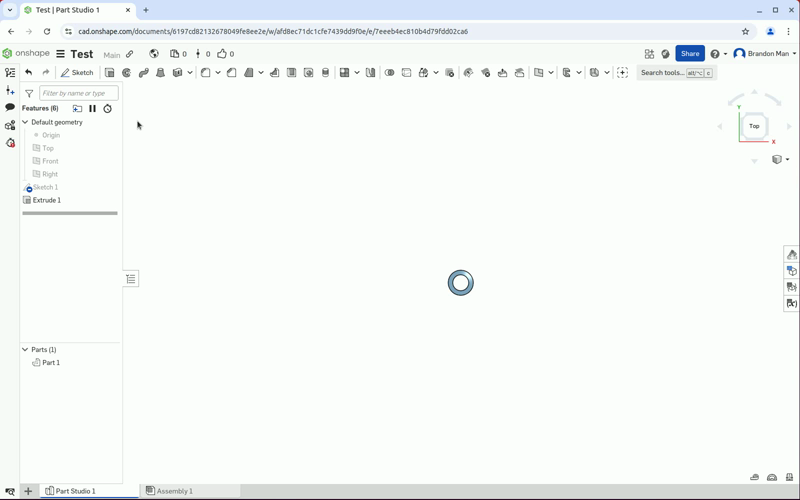
mouse_move(73, 189)
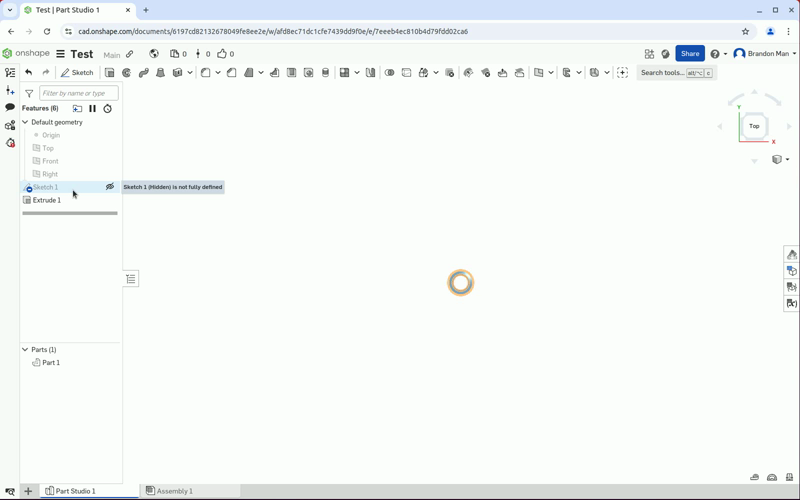
click(73, 189)
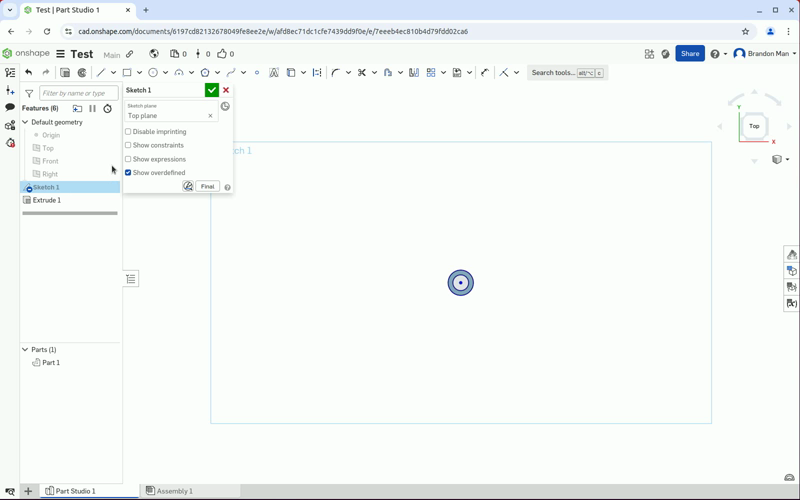
mouse_move(229, 92)
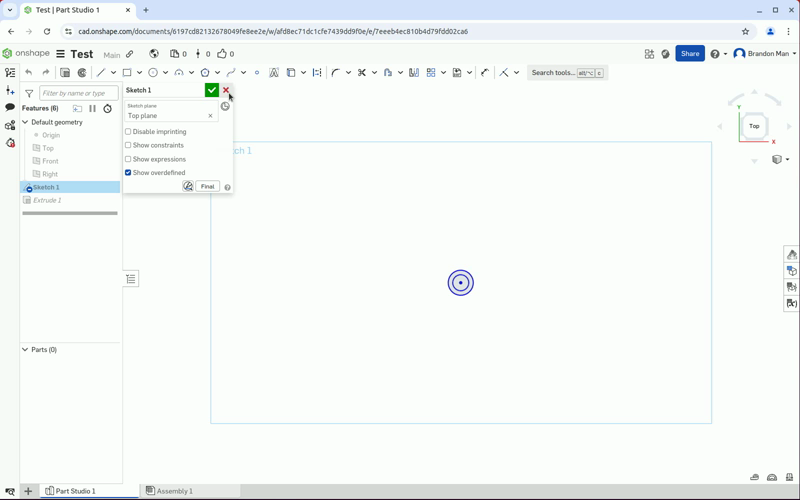
click(229, 92)
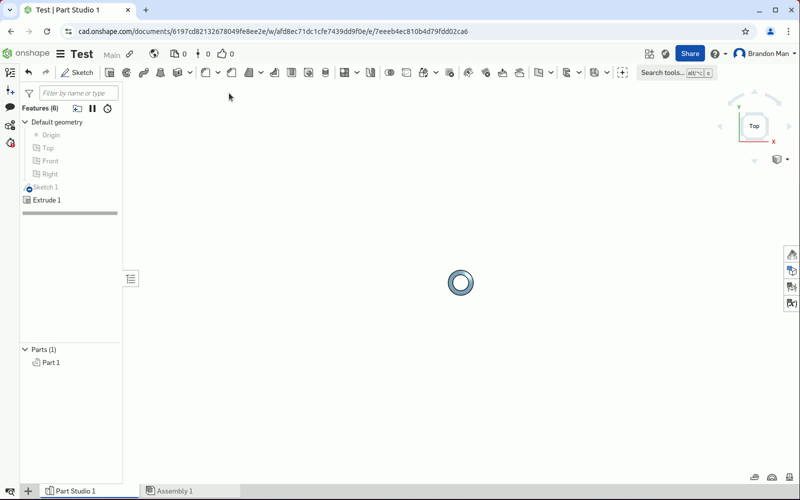
mouse_move(541, 75)
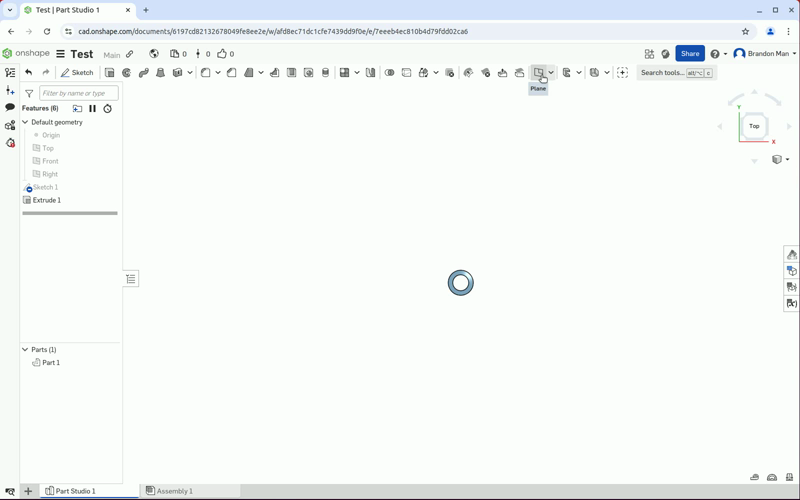
click(541, 75)
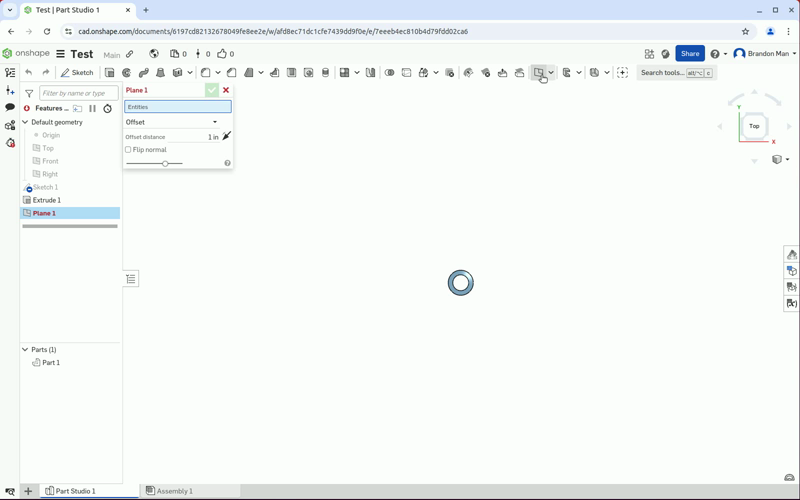
mouse_move(73, 150)
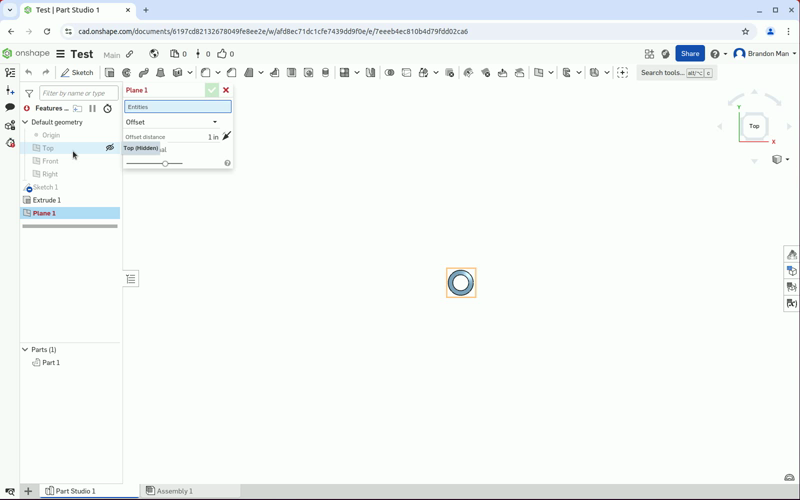
click(73, 150)
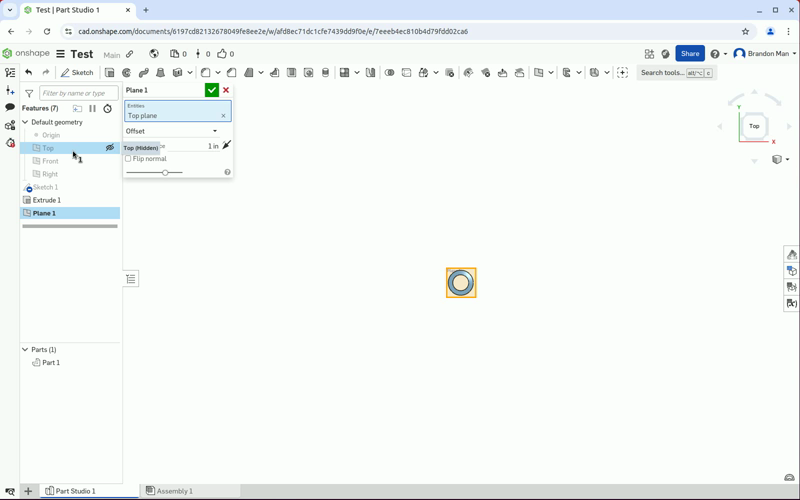
key(tab, 2)
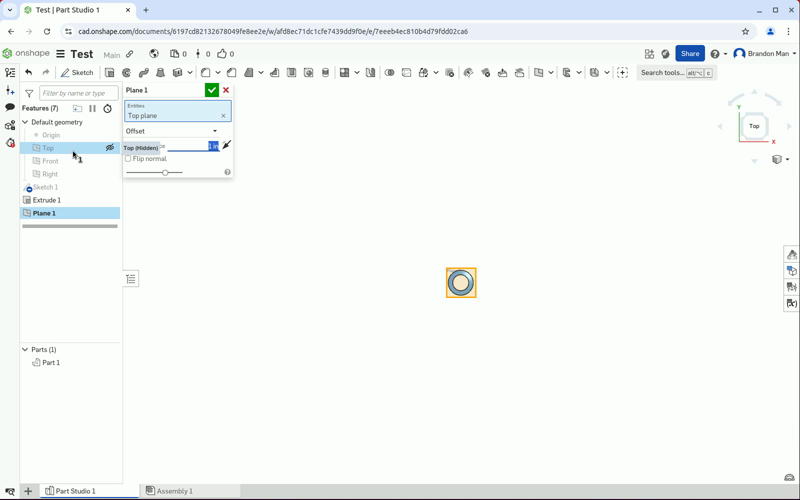
text(10.352)
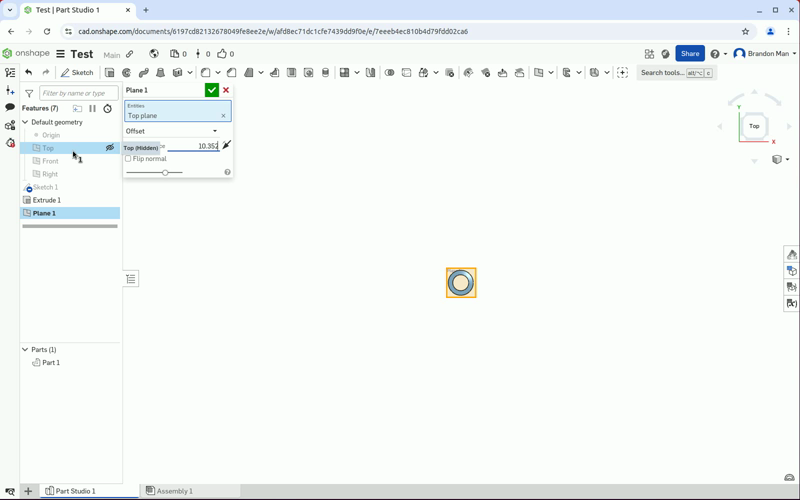
key(enter, 2)
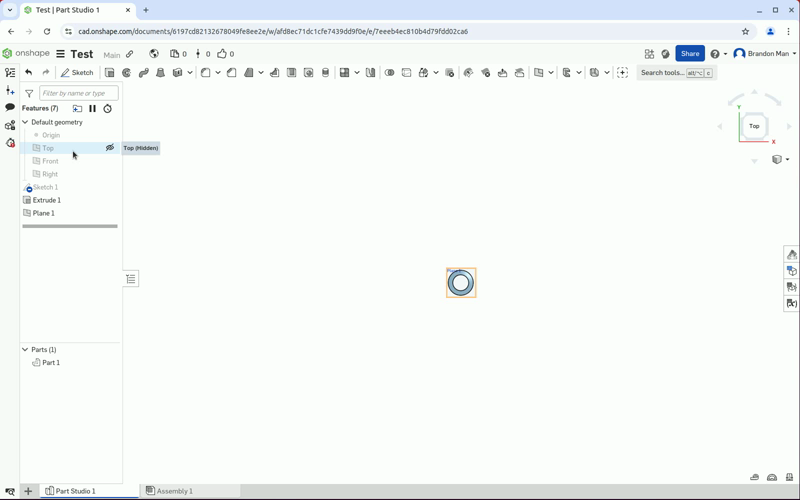
key(shift+s)
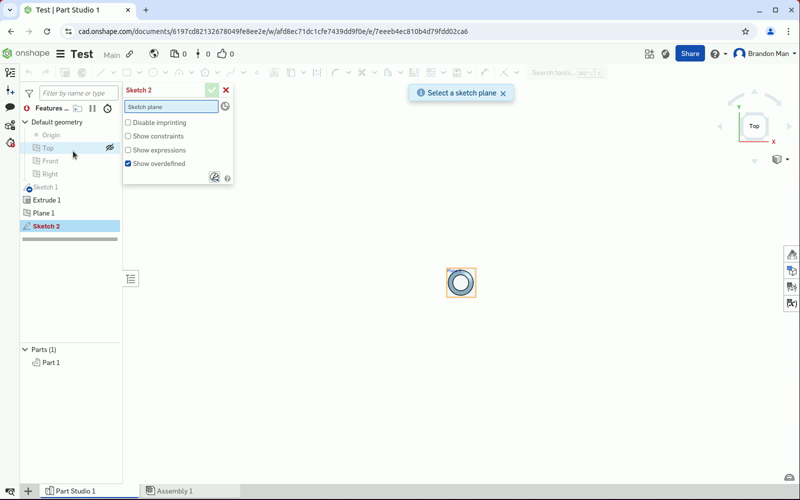
mouse_move(73, 215)
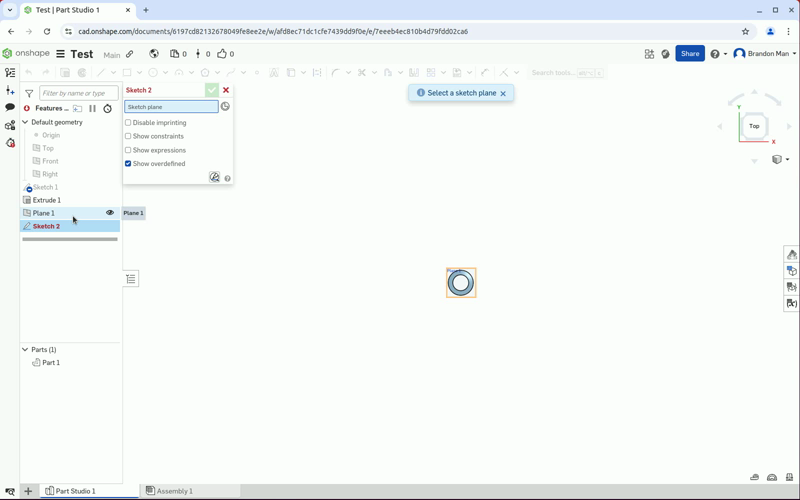
click(73, 215)
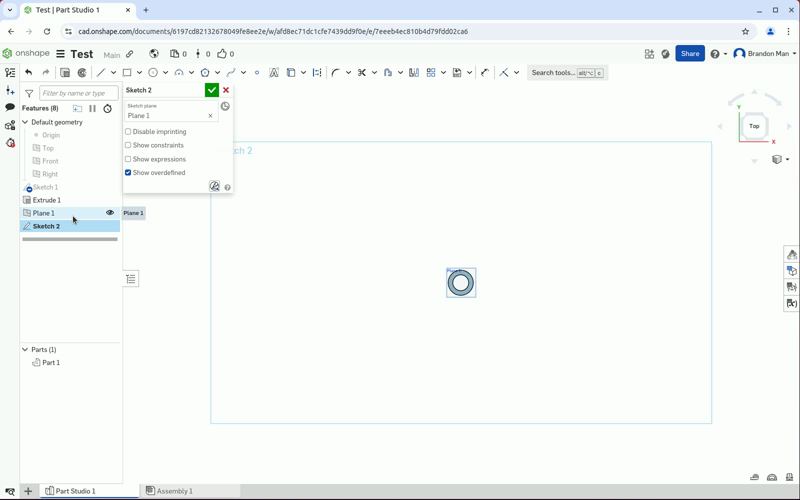
mouse_move(73, 352)
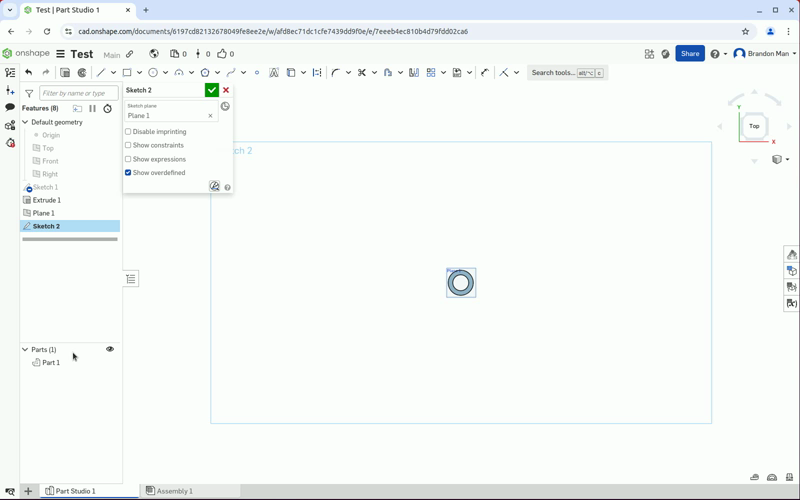
key(y)
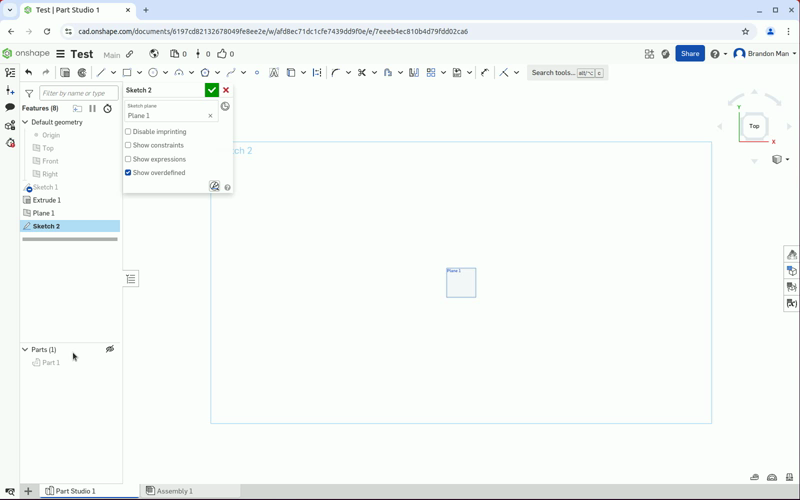
key(c)
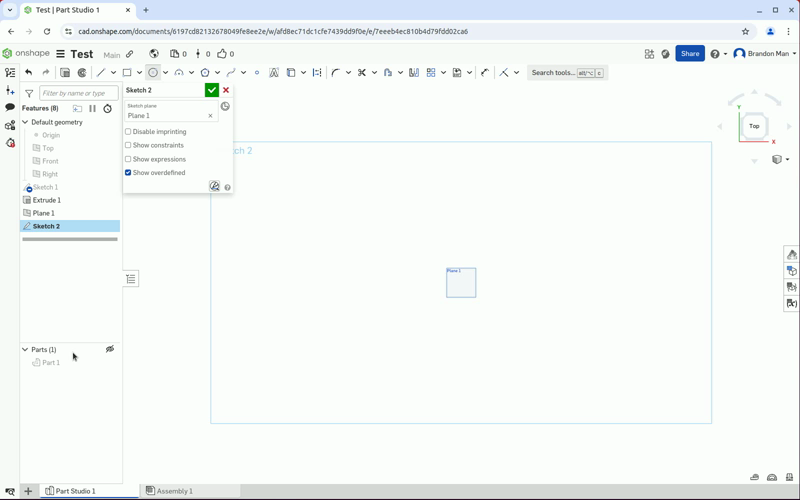
key_down(shift)
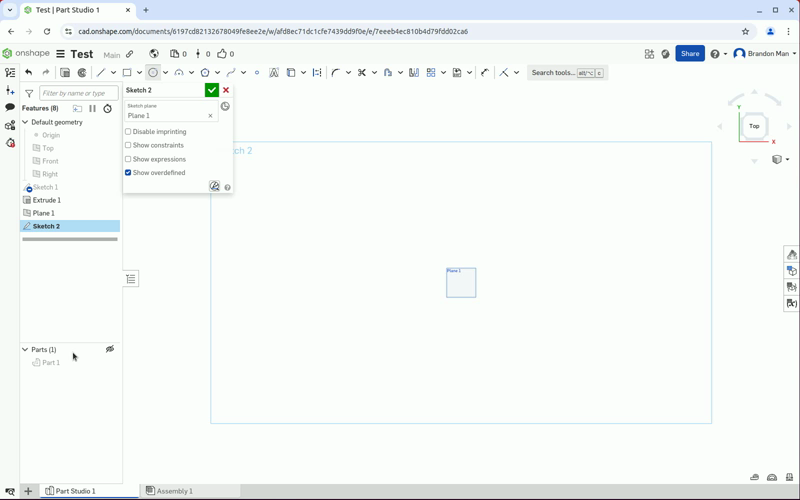
mouse_move(461, 282)
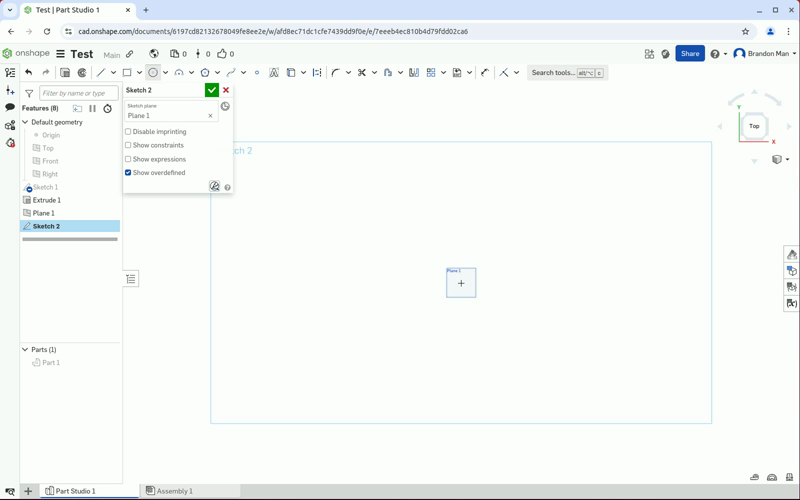
click(461, 282)
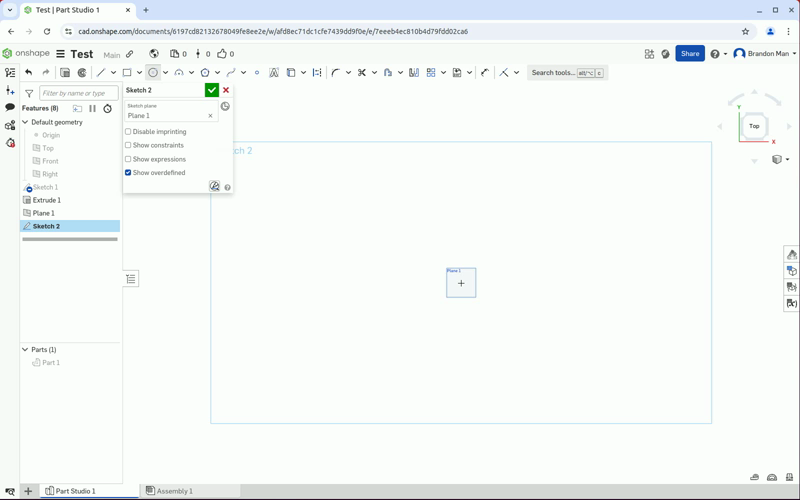
key_up(shift)
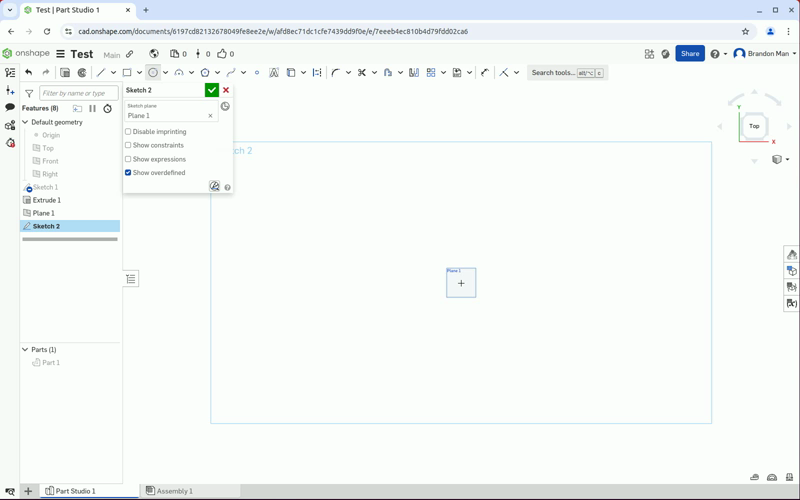
mouse_move(472, 282)
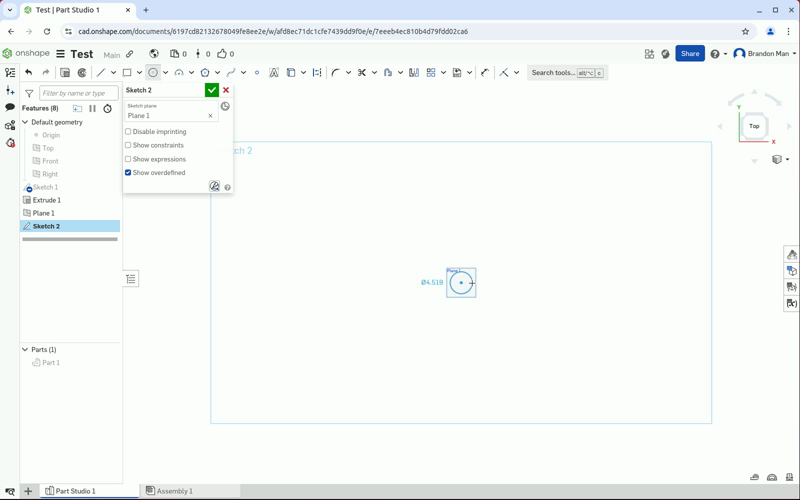
click(472, 282)
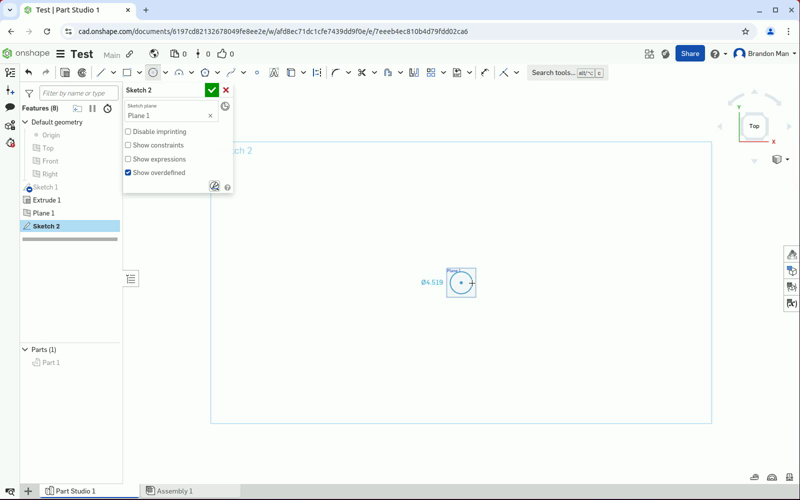
key(esc)
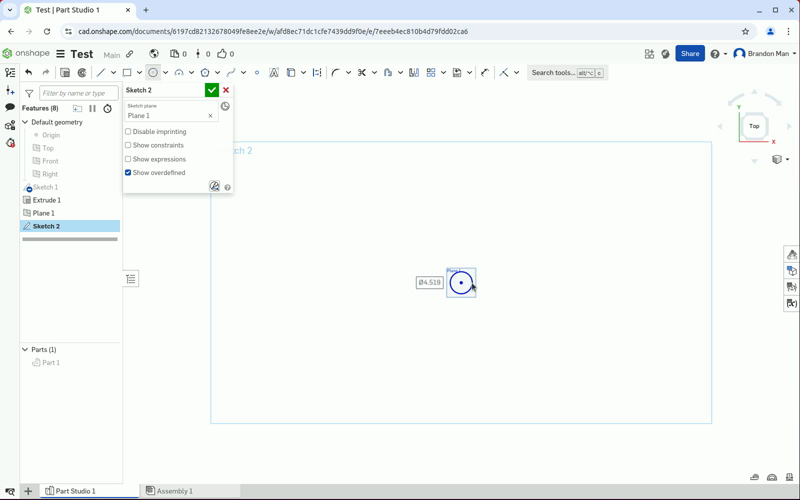
key(c)
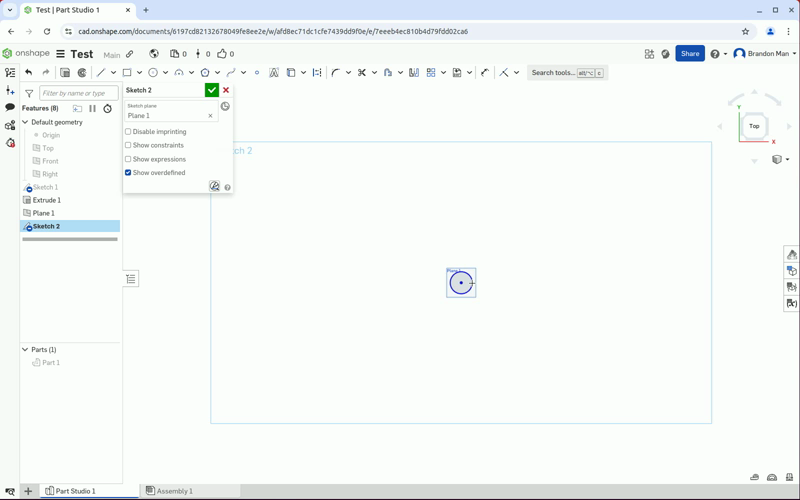
key_down(shift)
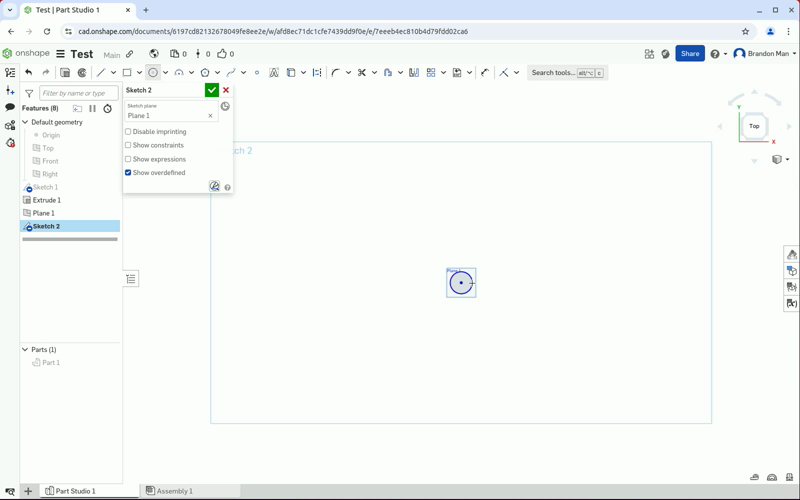
mouse_move(461, 282)
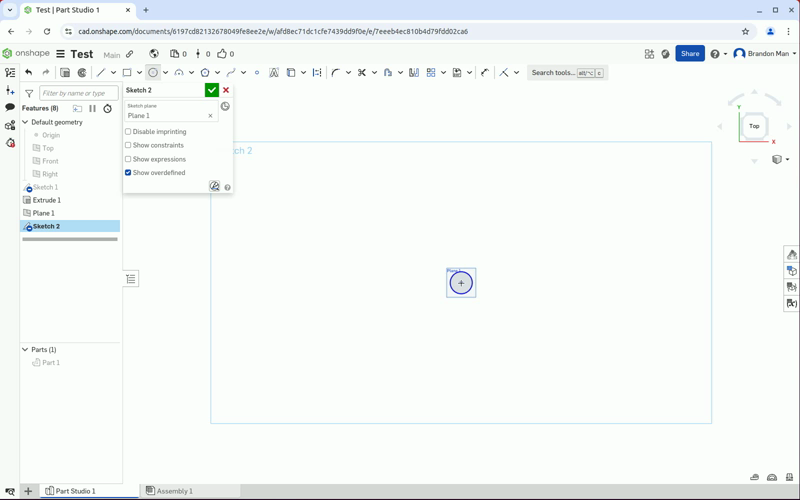
click(461, 282)
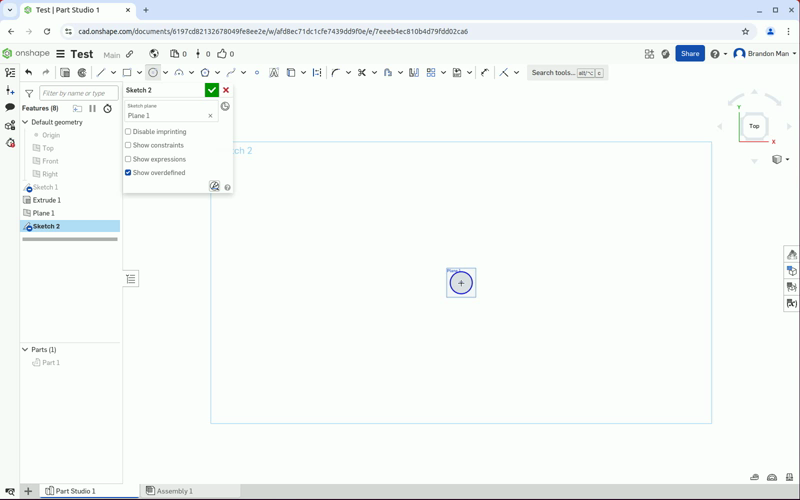
key_up(shift)
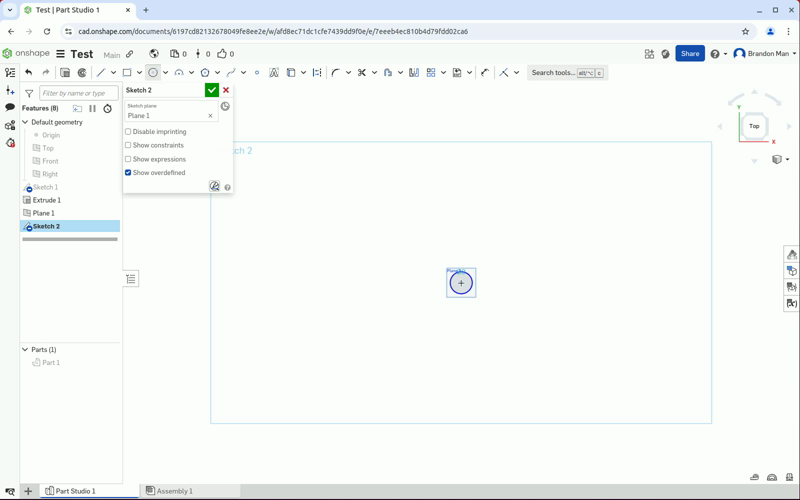
mouse_move(469, 282)
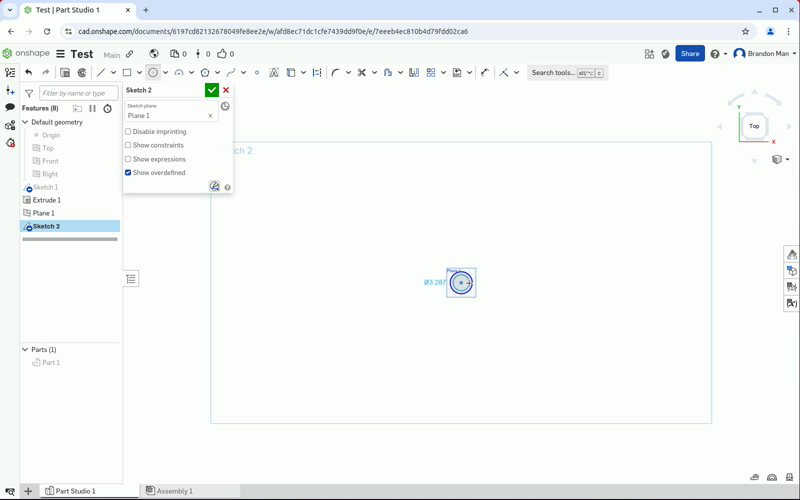
scroll(6)
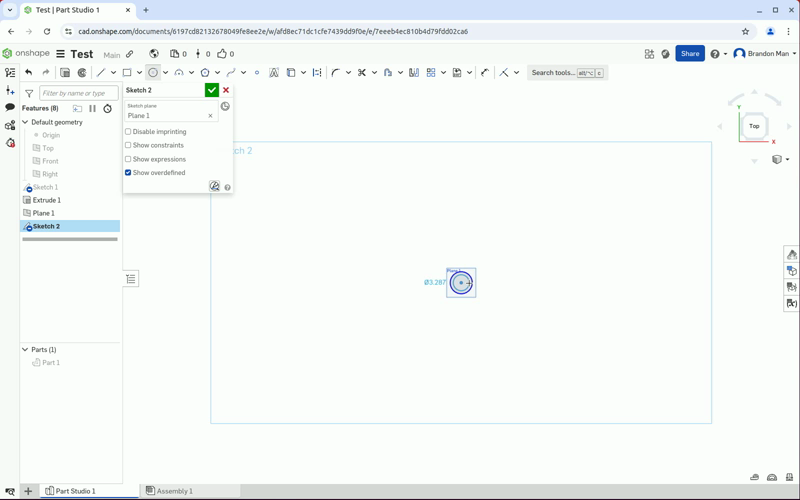
scroll(6)
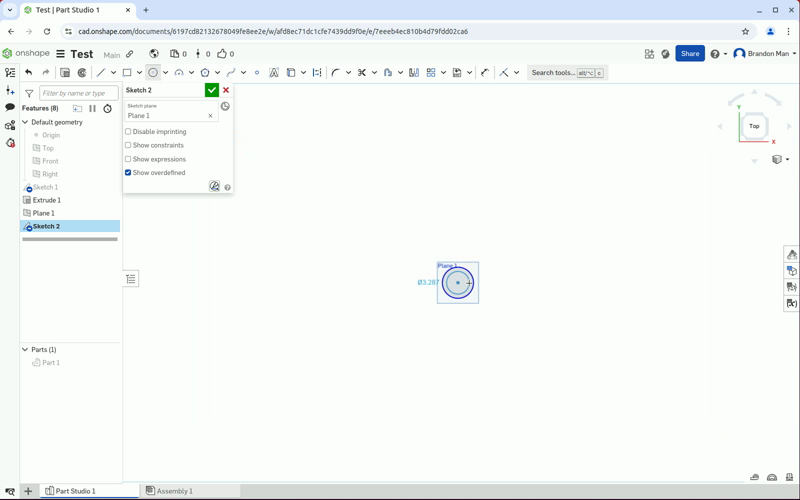
scroll(6)
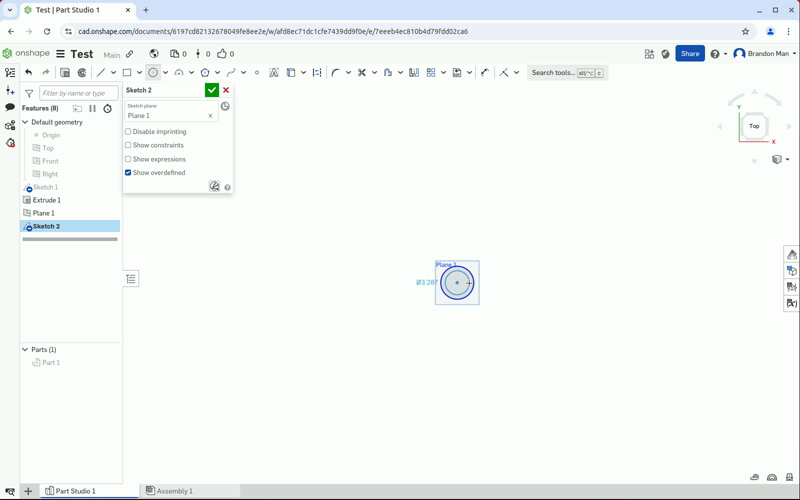
scroll(6)
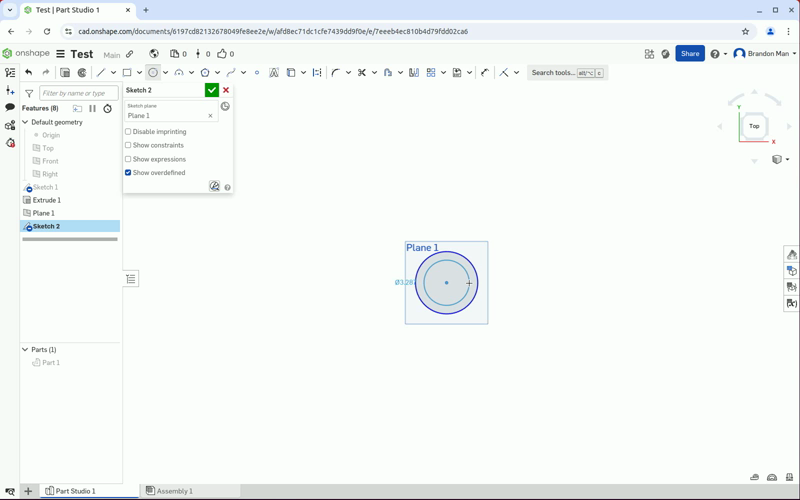
scroll(6)
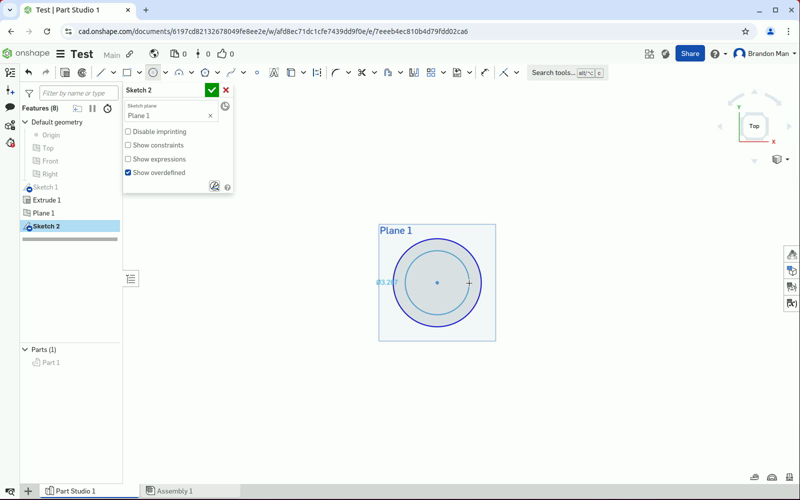
scroll(6)
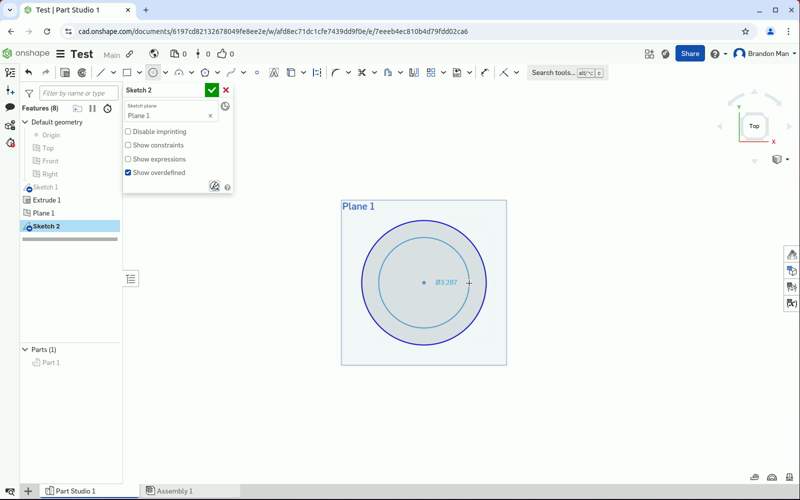
scroll(6)
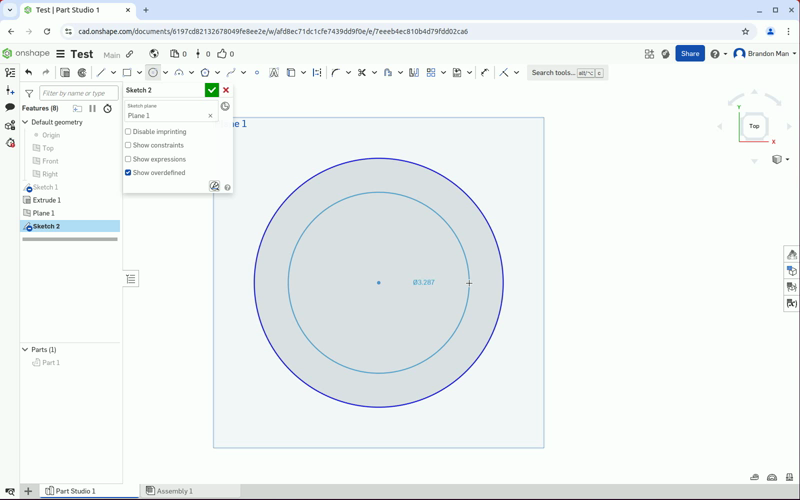
click(469, 282)
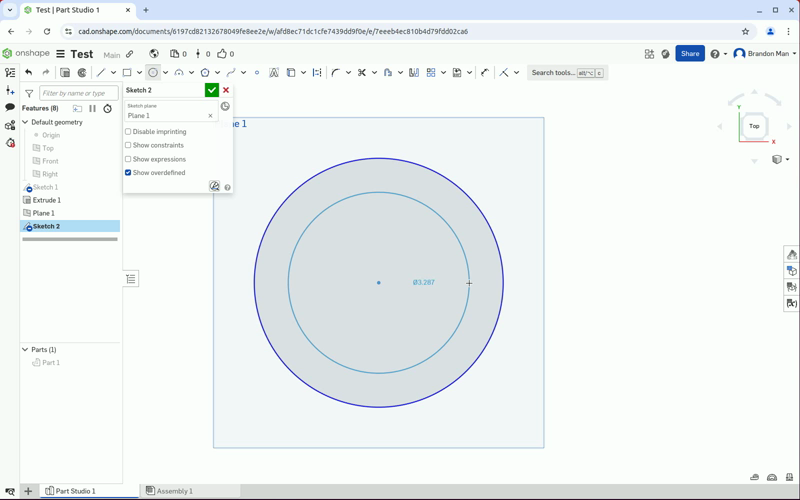
scroll(-6)
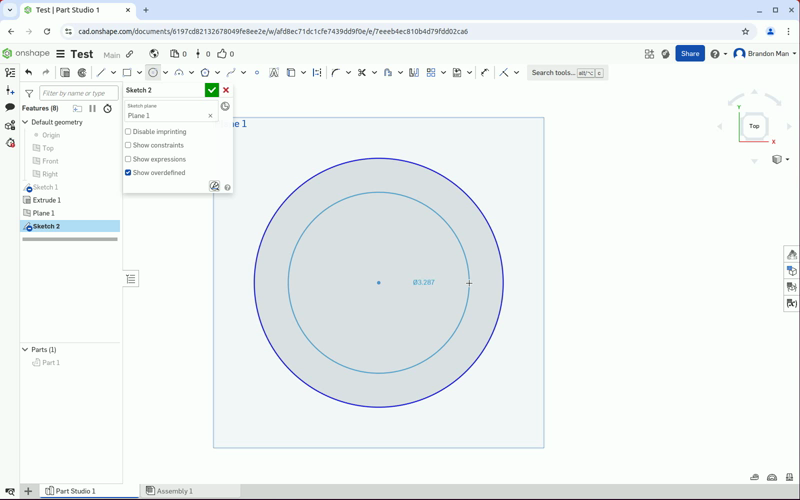
scroll(-6)
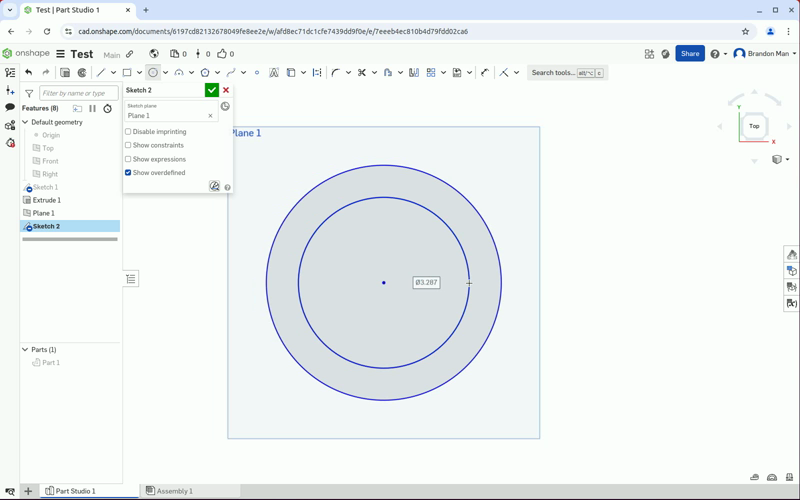
scroll(-6)
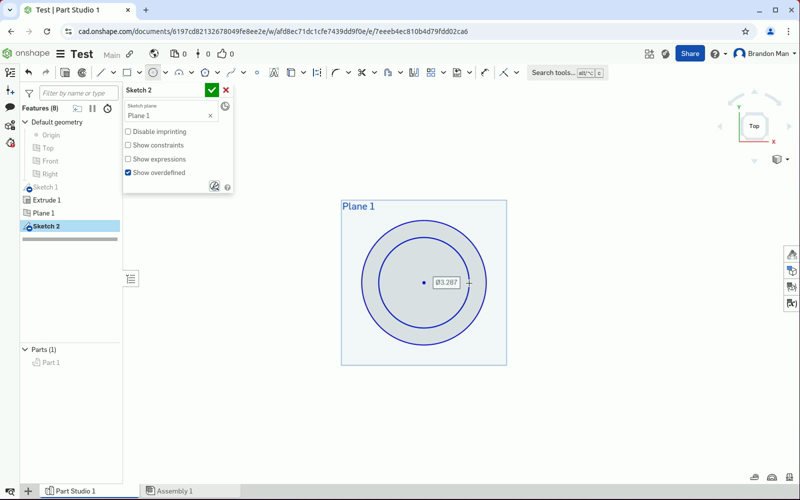
scroll(-6)
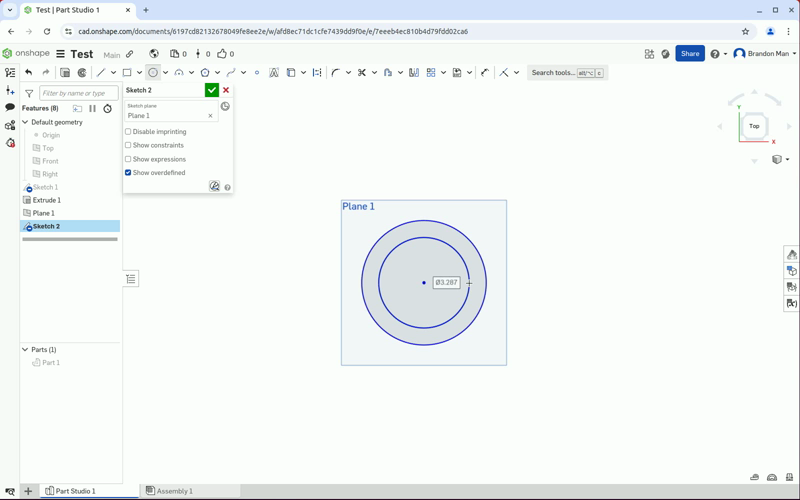
scroll(-6)
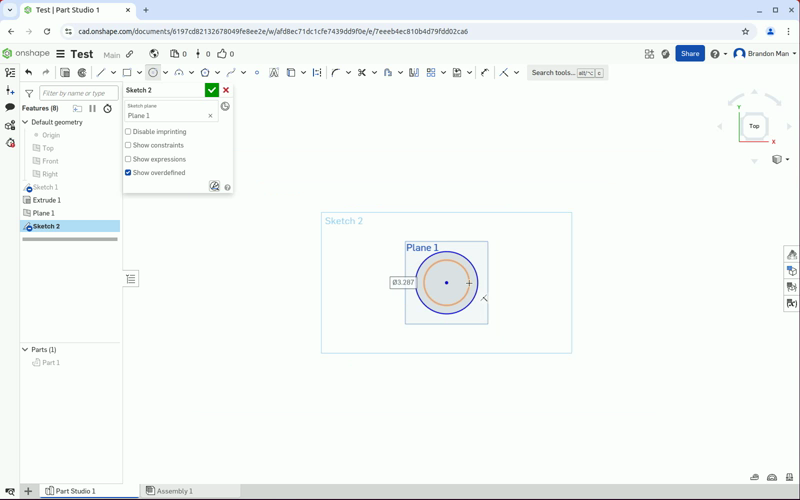
scroll(-6)
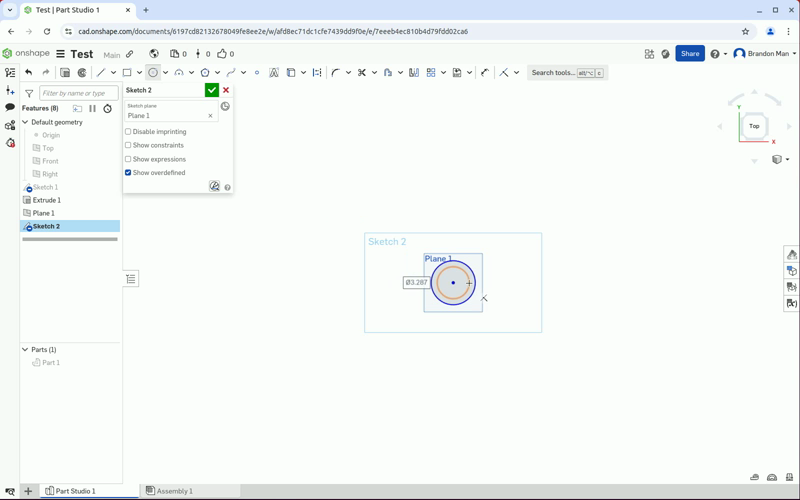
scroll(-6)
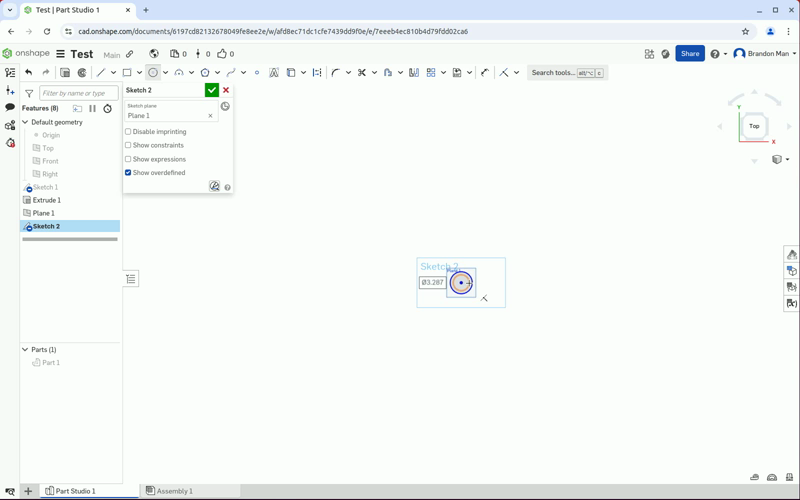
key(esc)
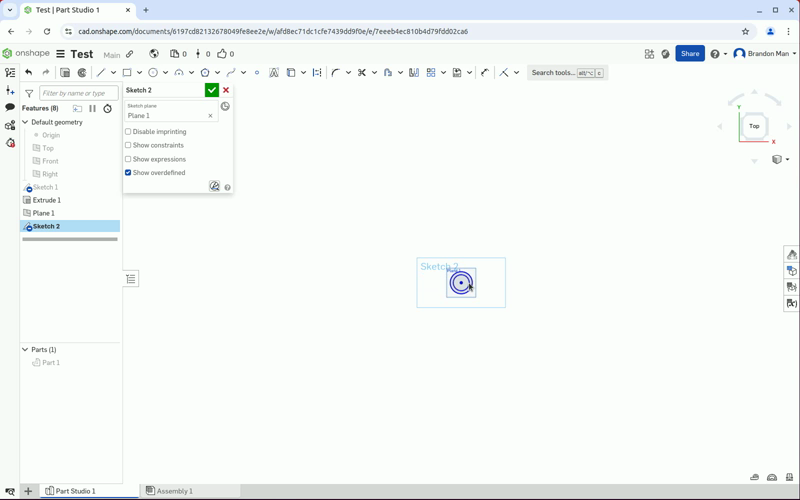
mouse_move(452, 283)
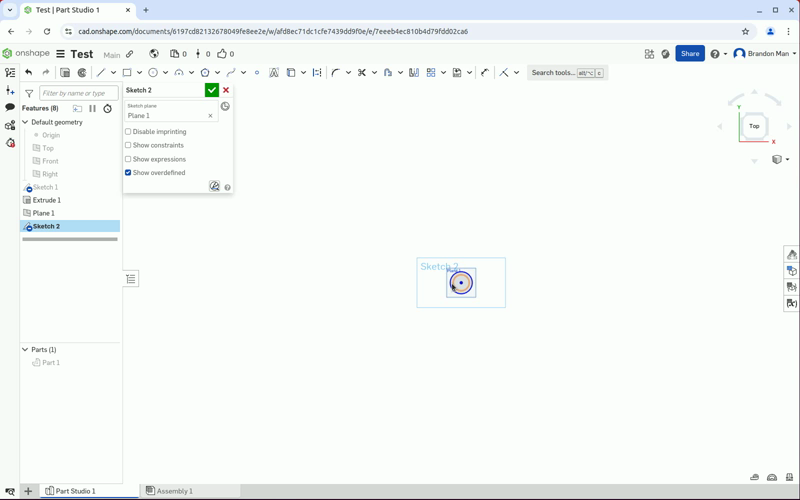
scroll(6)
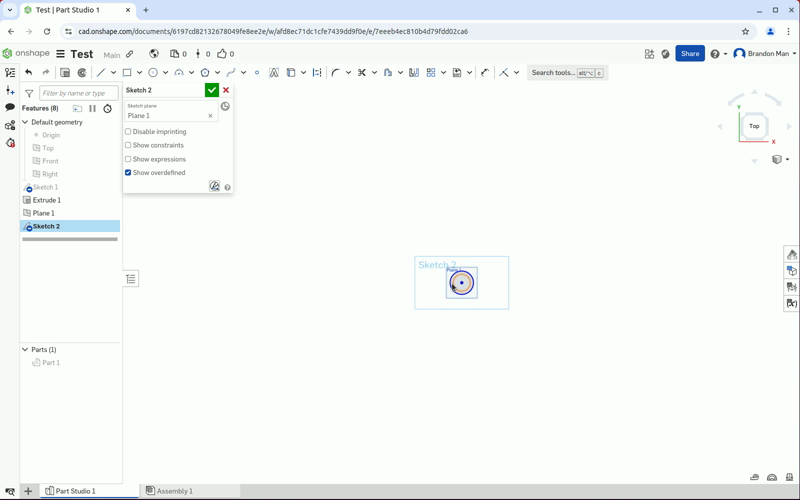
scroll(6)
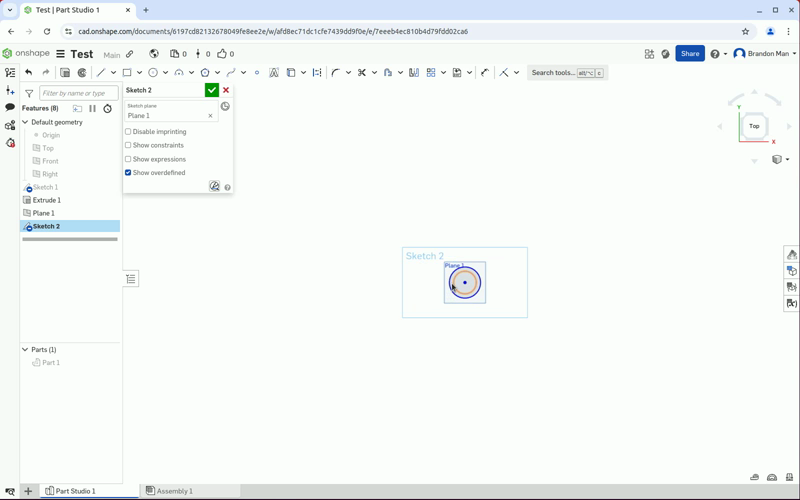
scroll(6)
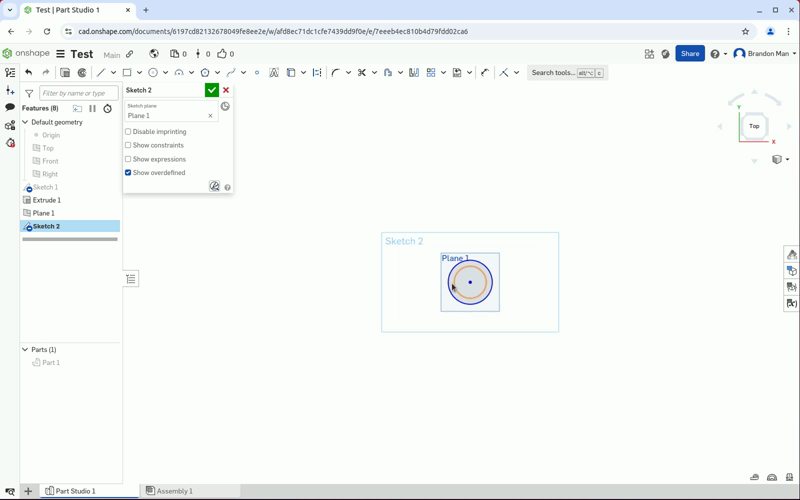
scroll(6)
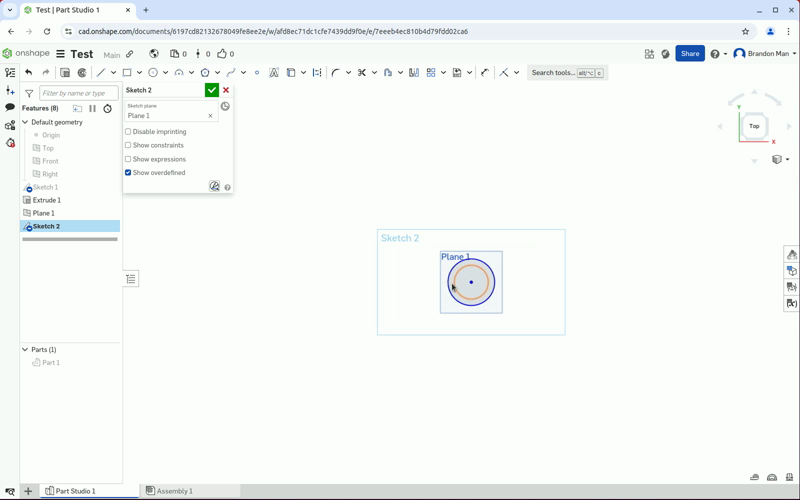
scroll(6)
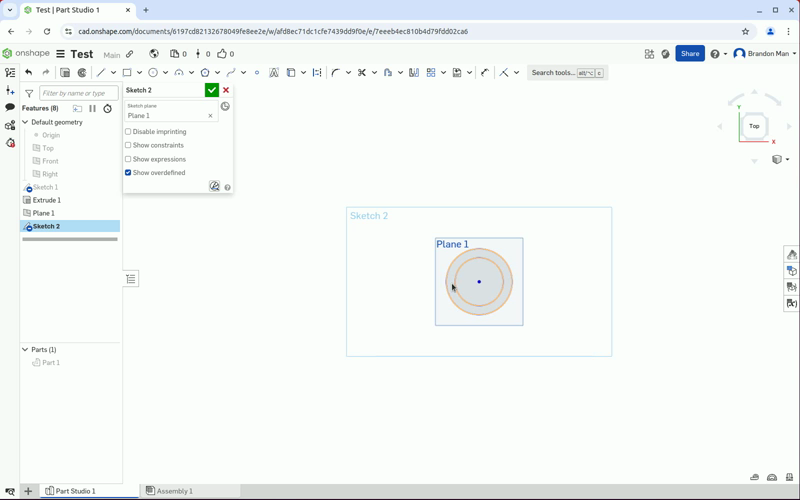
scroll(6)
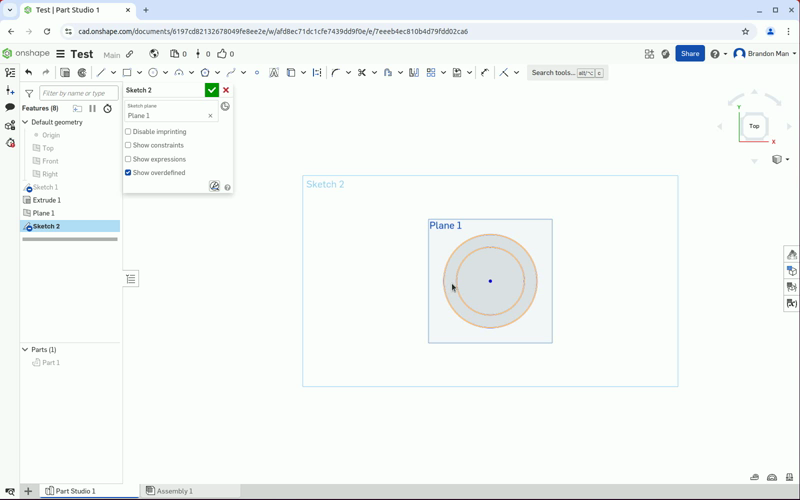
scroll(6)
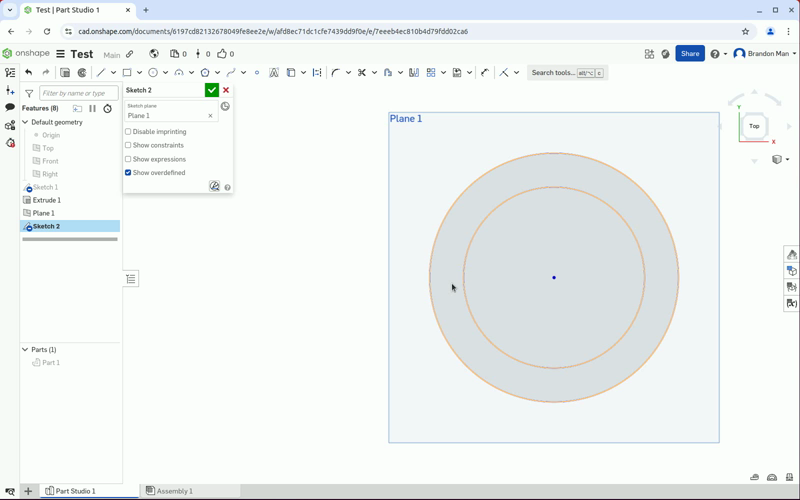
click(452, 283)
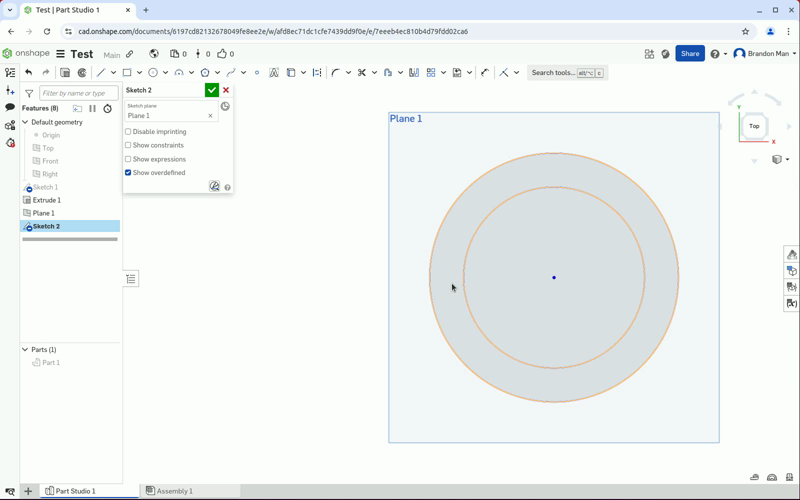
scroll(-6)
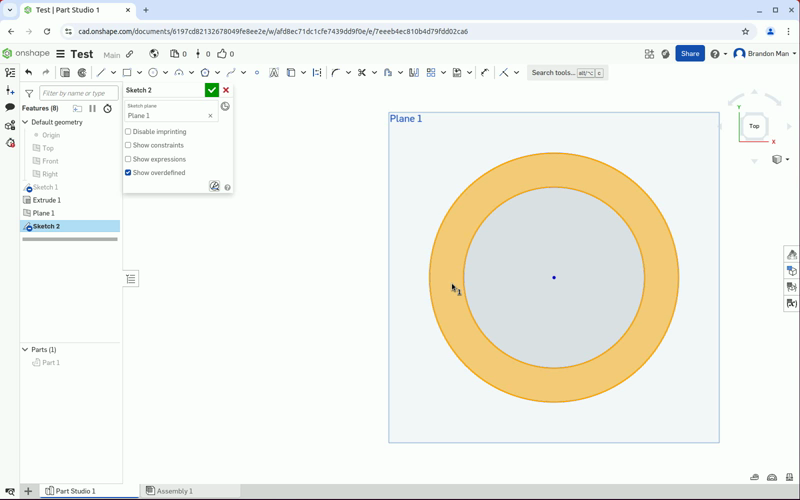
scroll(-6)
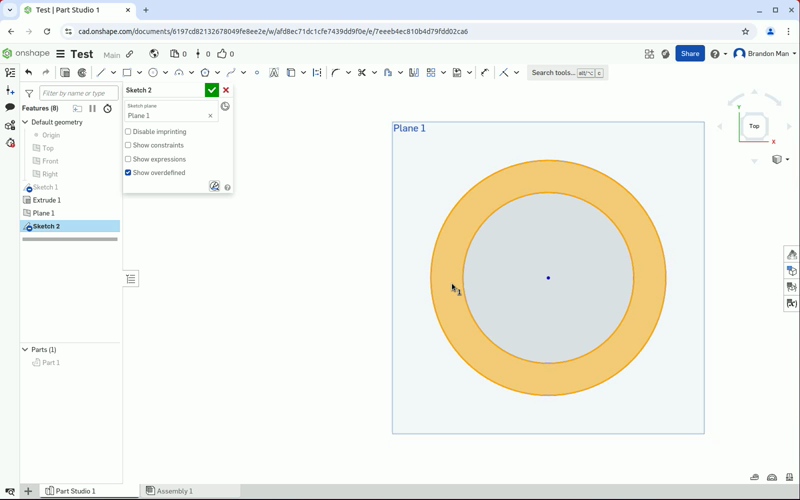
scroll(-6)
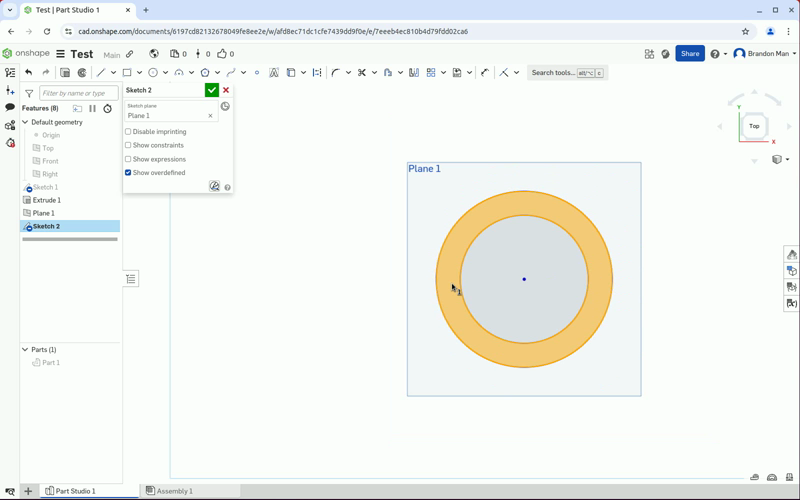
scroll(-6)
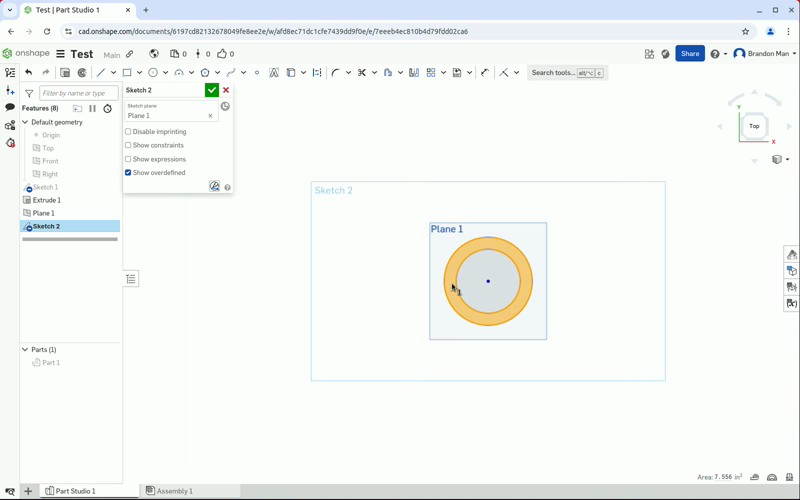
scroll(-6)
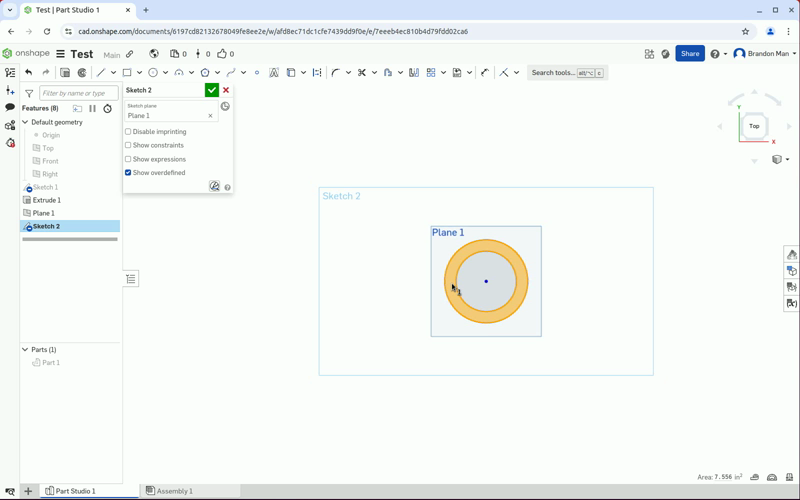
scroll(-6)
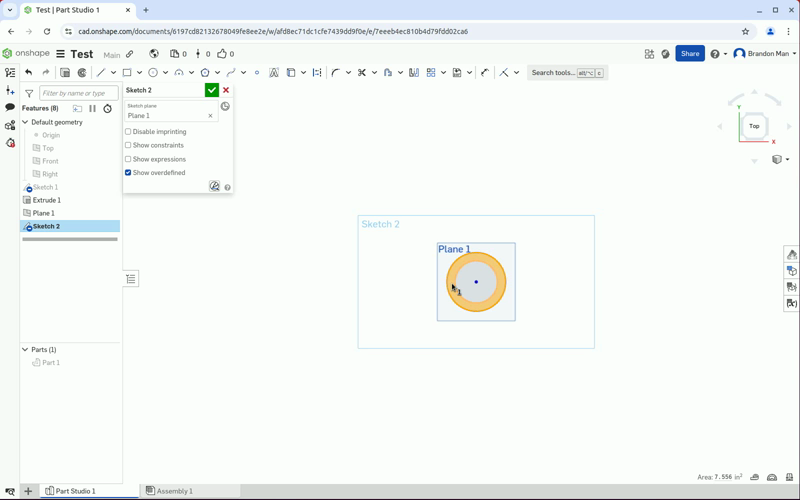
scroll(-6)
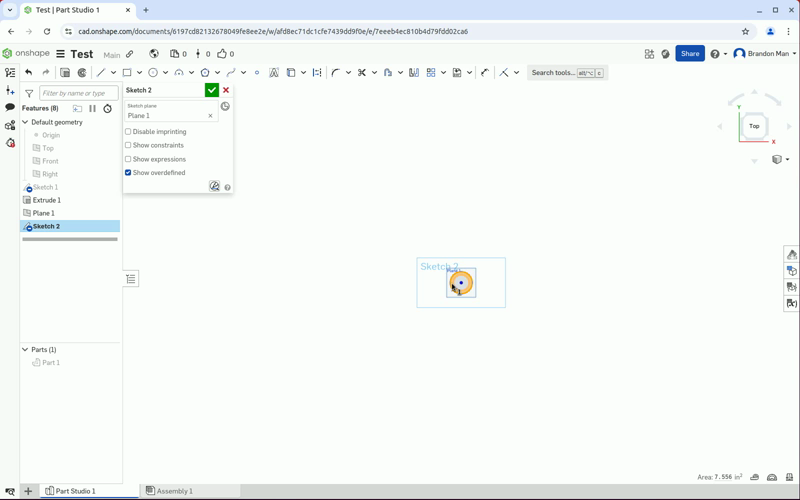
mouse_move(73, 352)
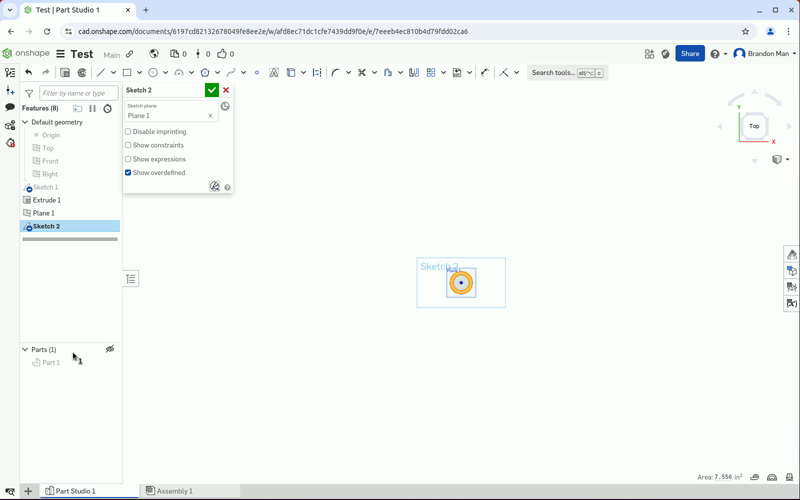
key(shift+y)
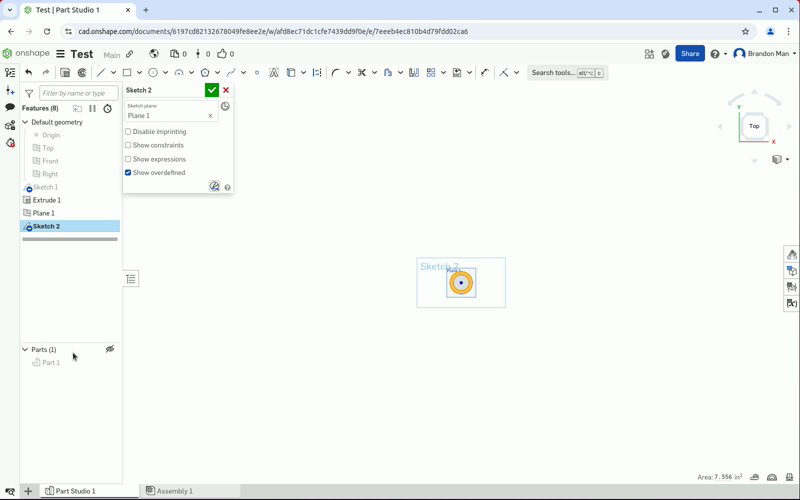
key(shift+e)
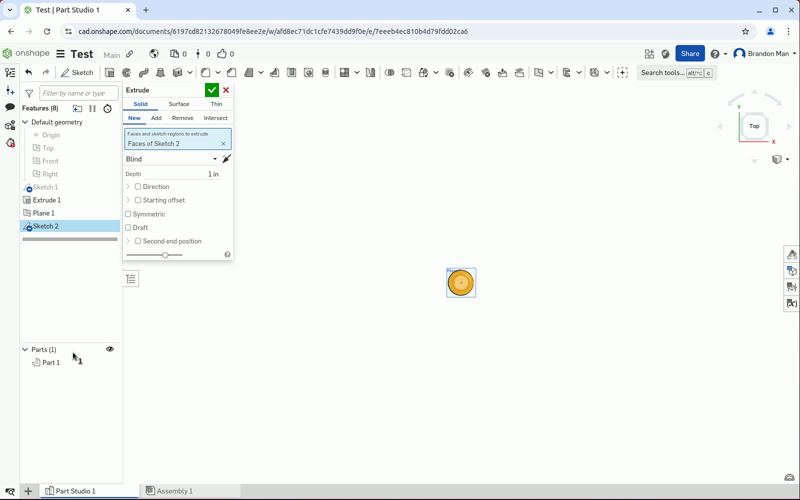
mouse_move(143, 106)
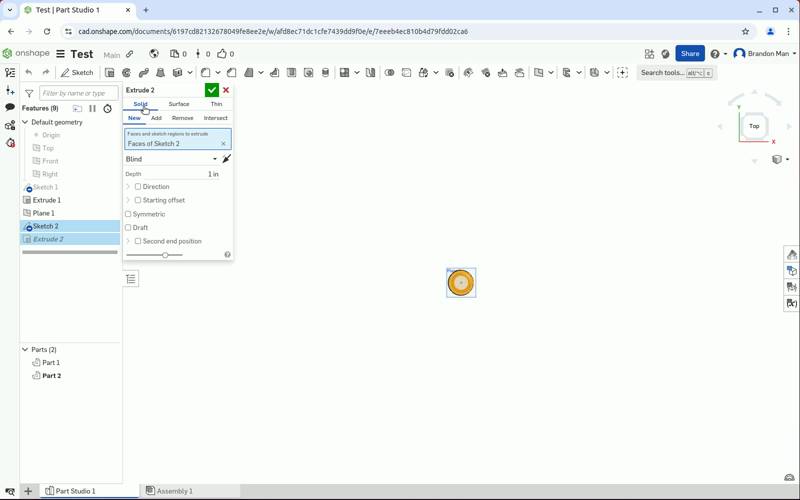
click(143, 106)
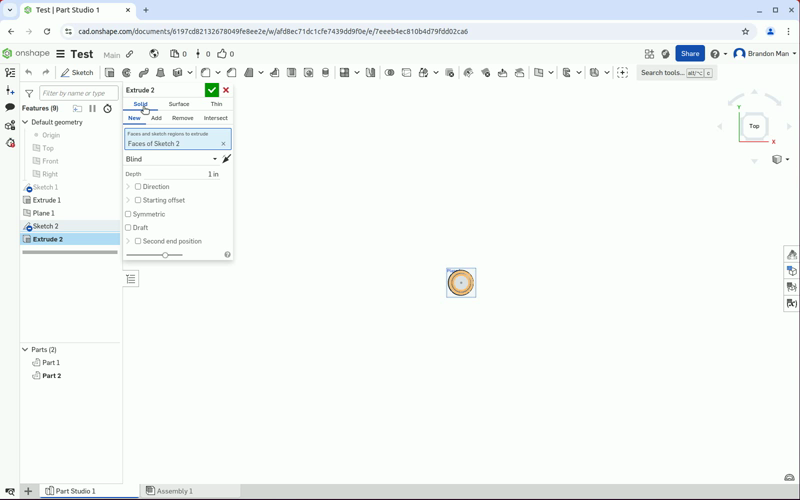
mouse_move(137, 120)
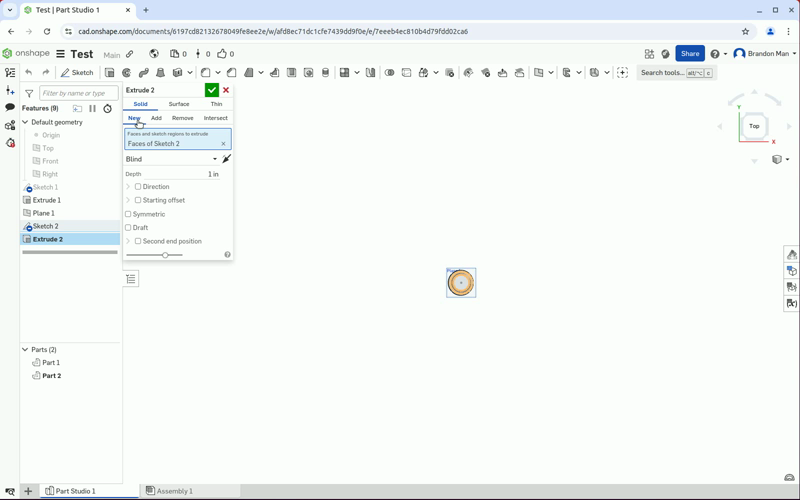
click(137, 120)
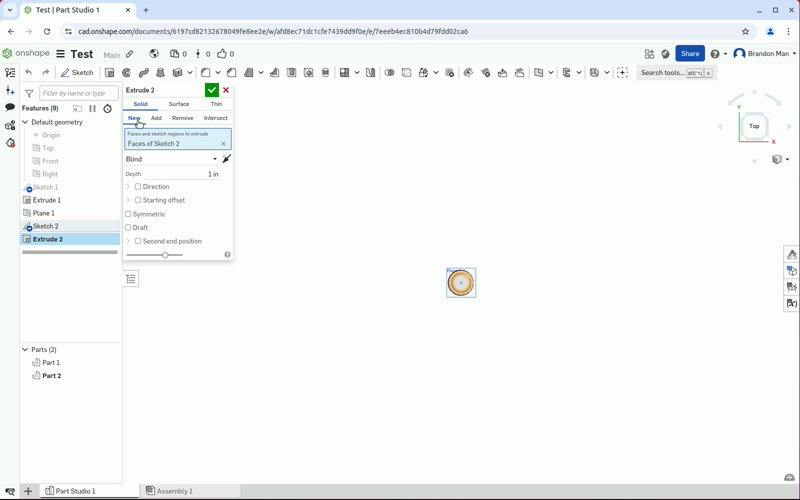
key(tab, 4)
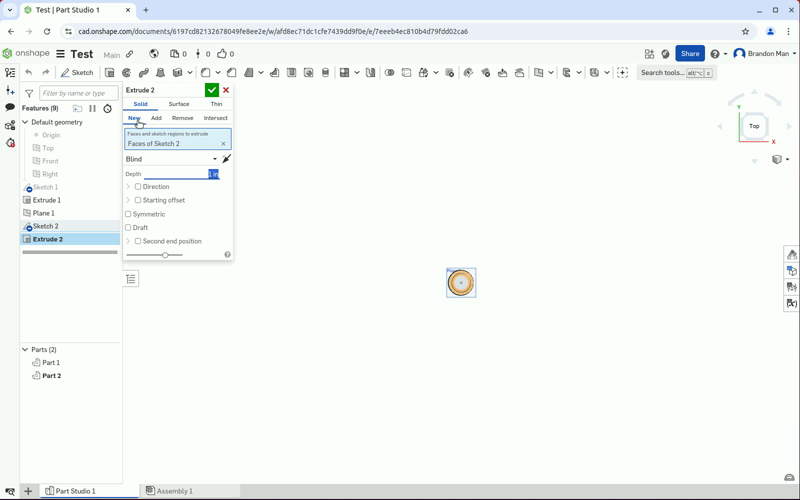
text(12.758)
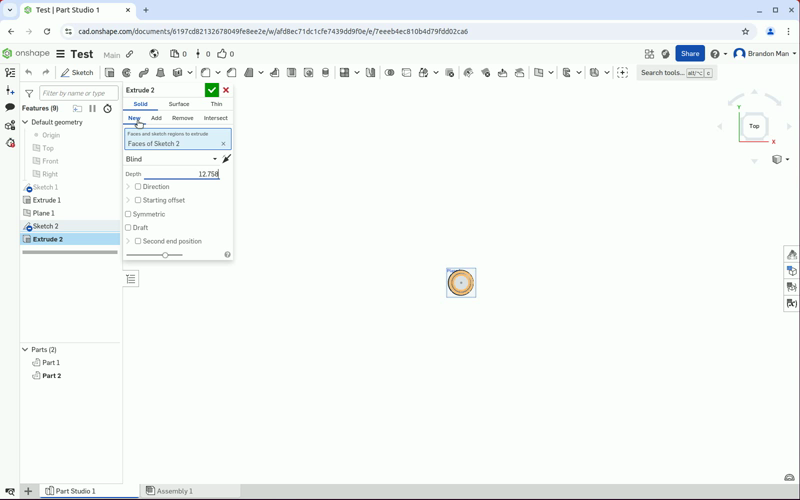
key(enter)
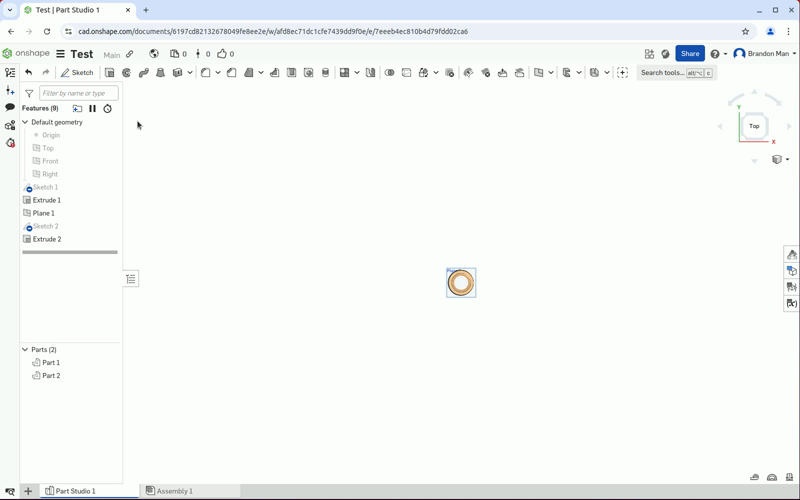
key(shift+h)
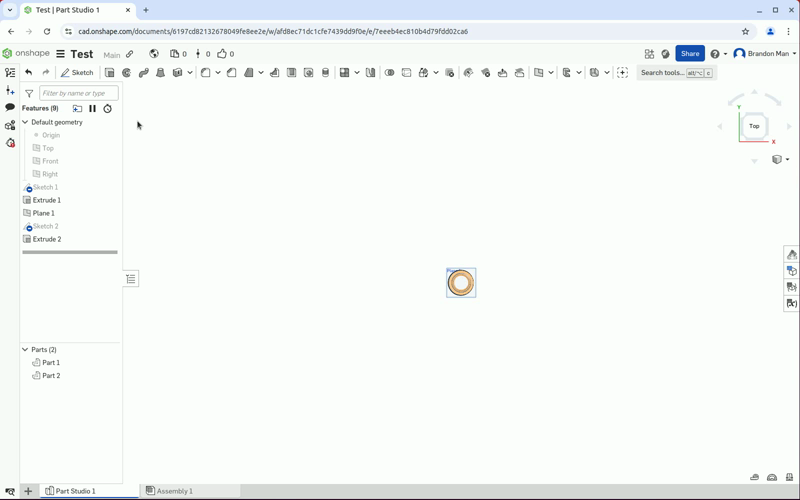
key(shift+h)
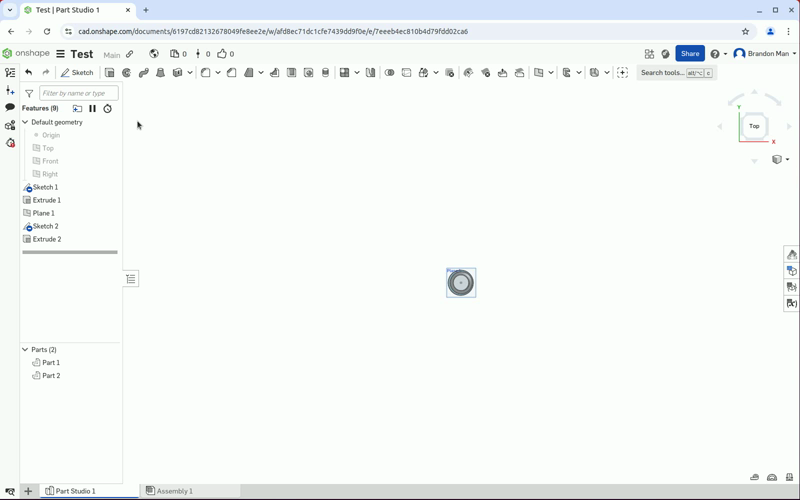
key(shift+7)
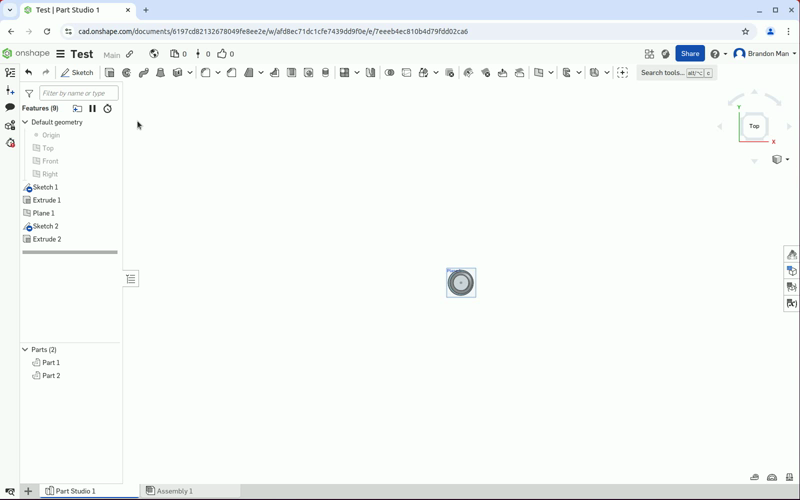
key(up, 3)
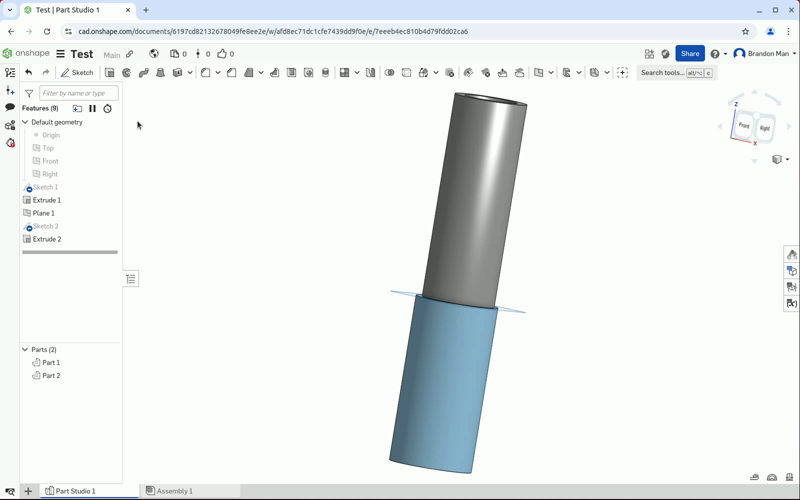
key(left, 3)
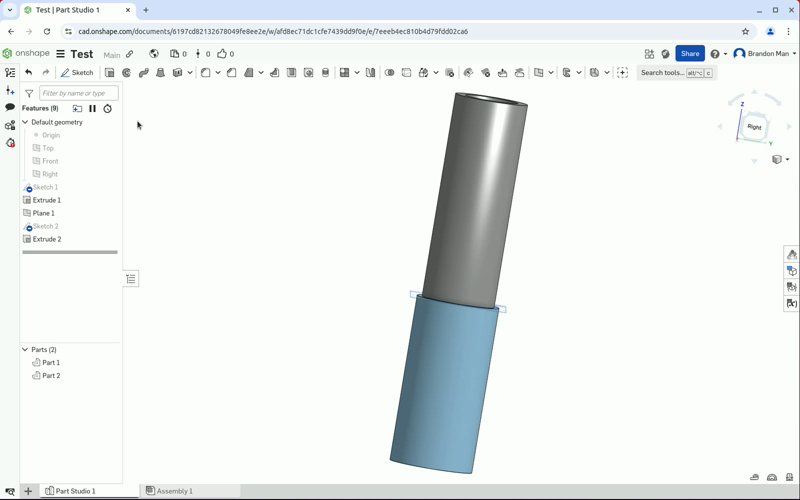
key(right, 3)
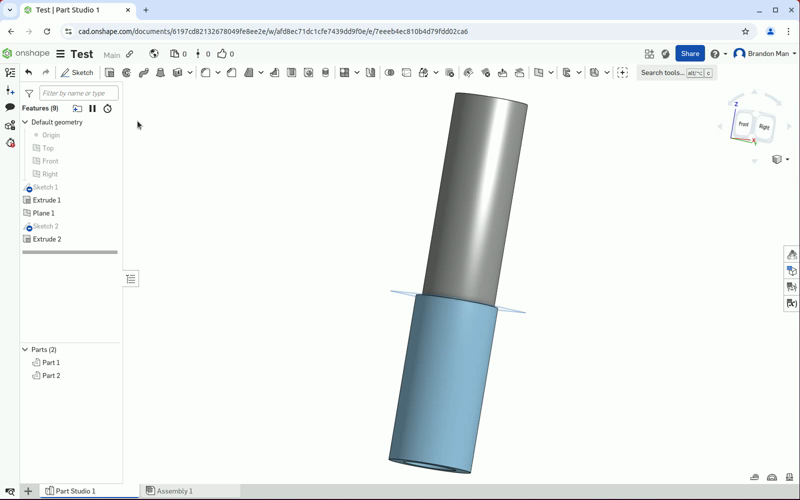
key(down, 3)
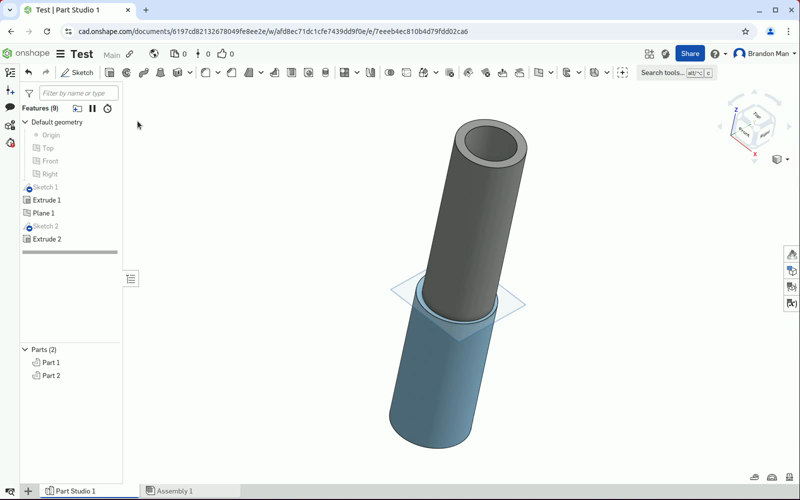
mouse_move(73, 189)
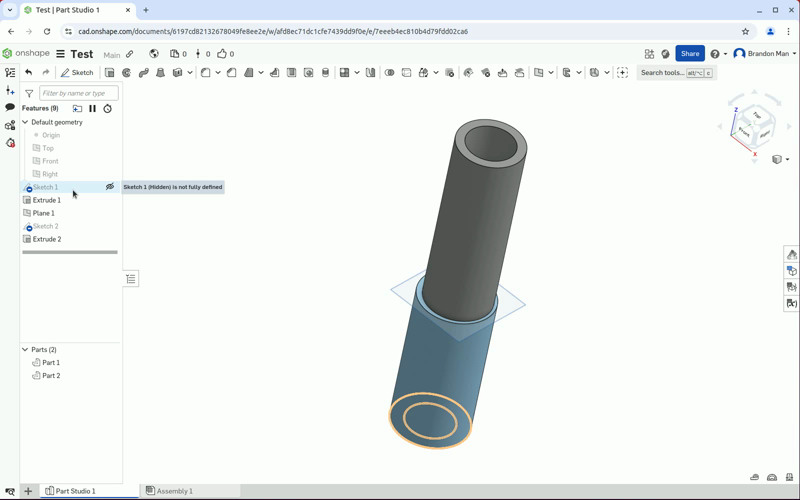
click(73, 189)